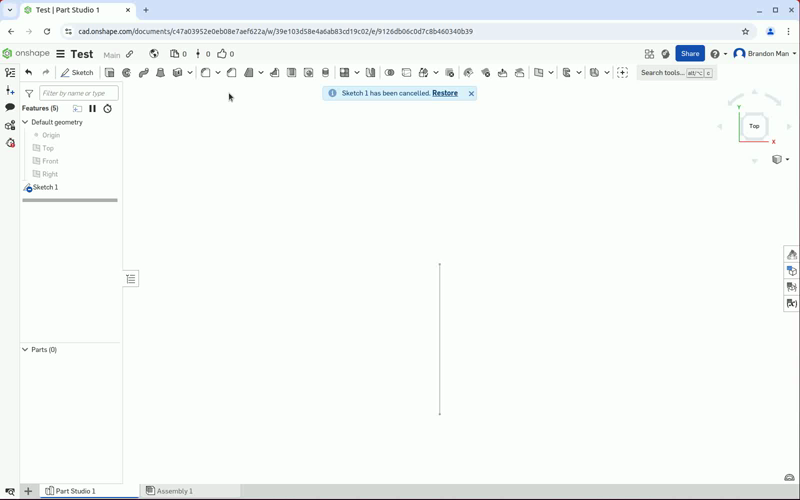
key(shift+h)
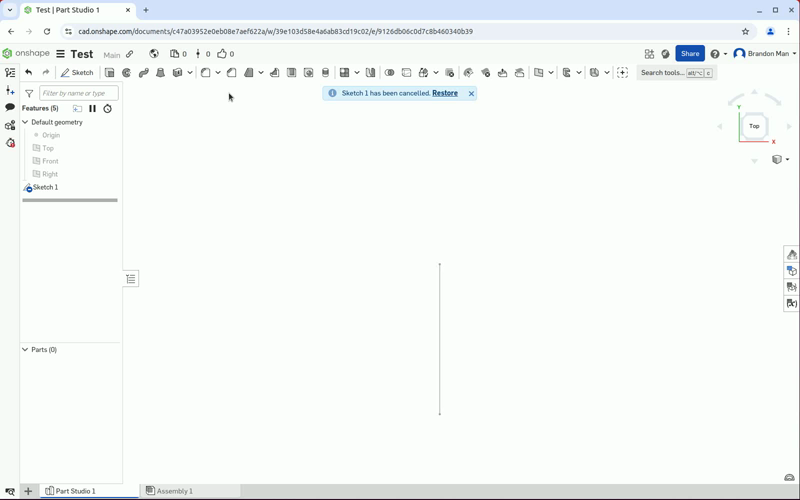
key(shift+s)
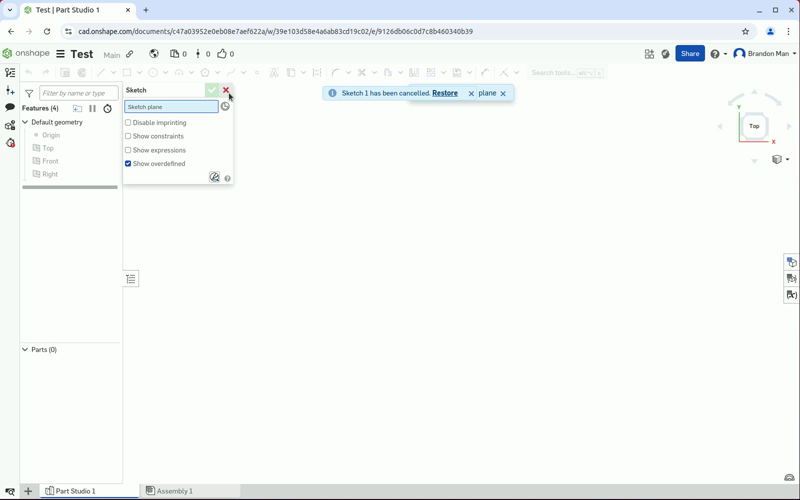
mouse_move(73, 150)
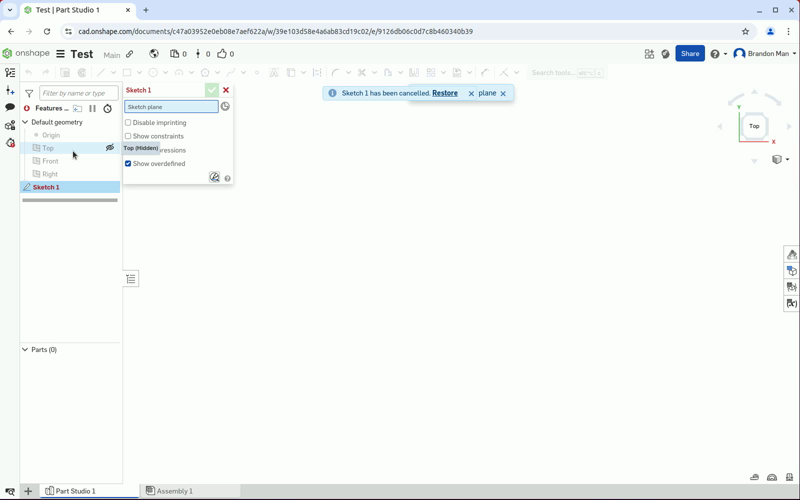
click(73, 150)
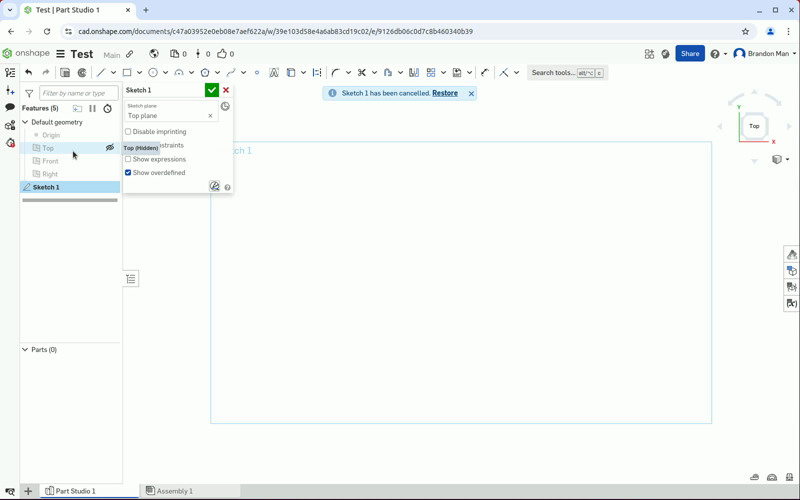
mouse_move(73, 352)
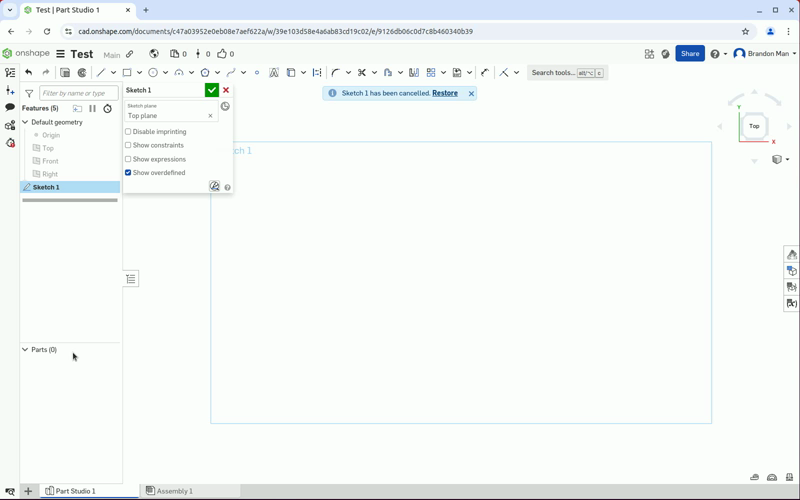
key(y)
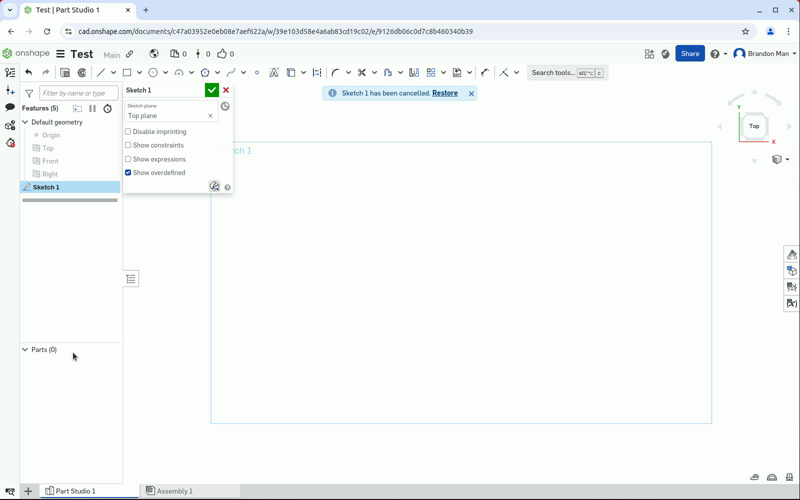
key(l)
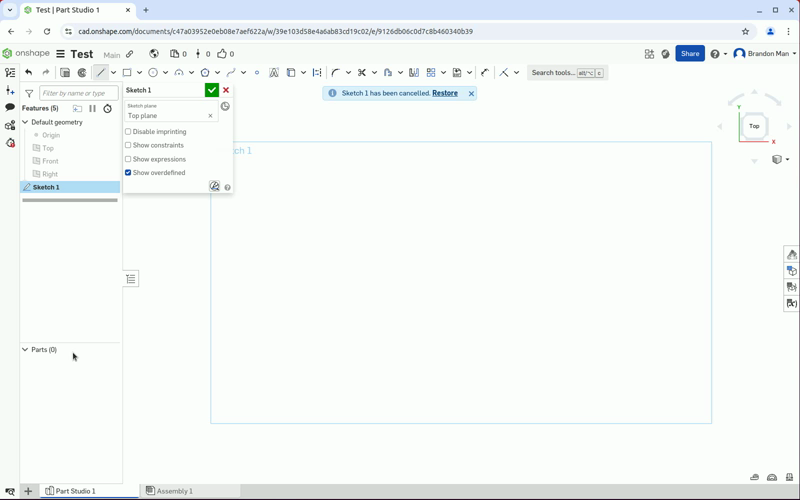
key_down(shift)
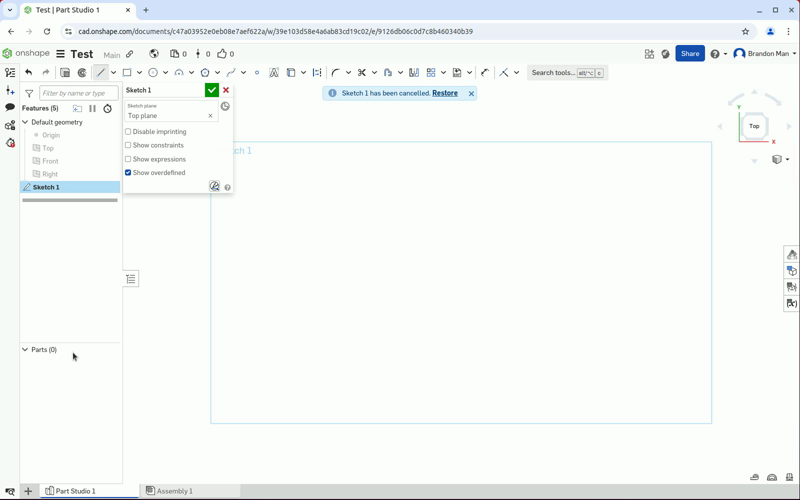
mouse_move(348, 373)
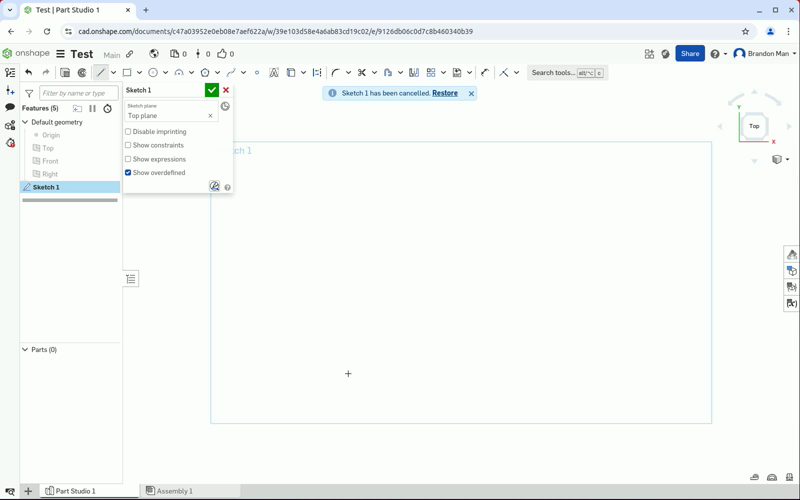
click(348, 373)
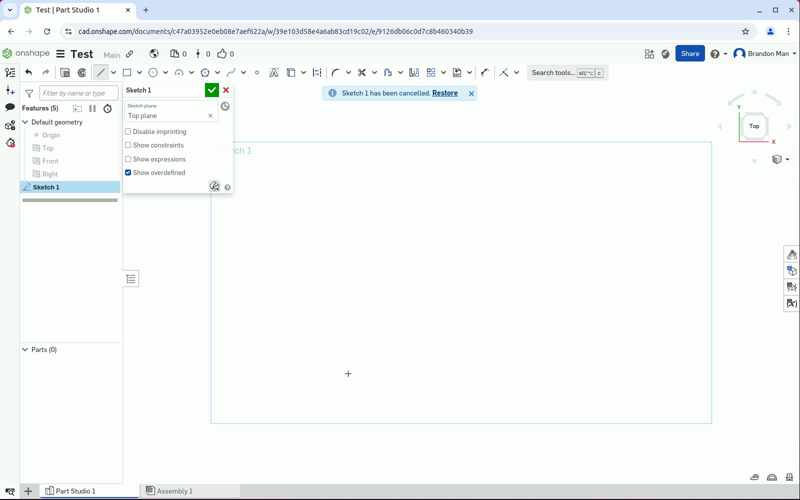
key_up(shift)
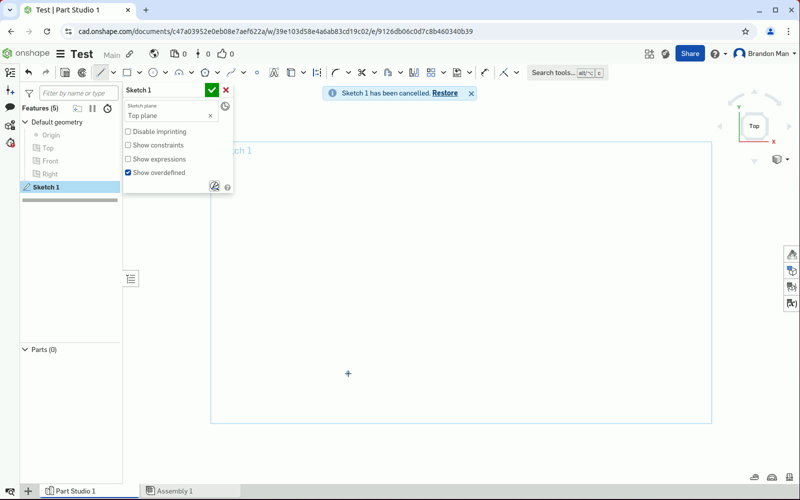
key_down(shift)
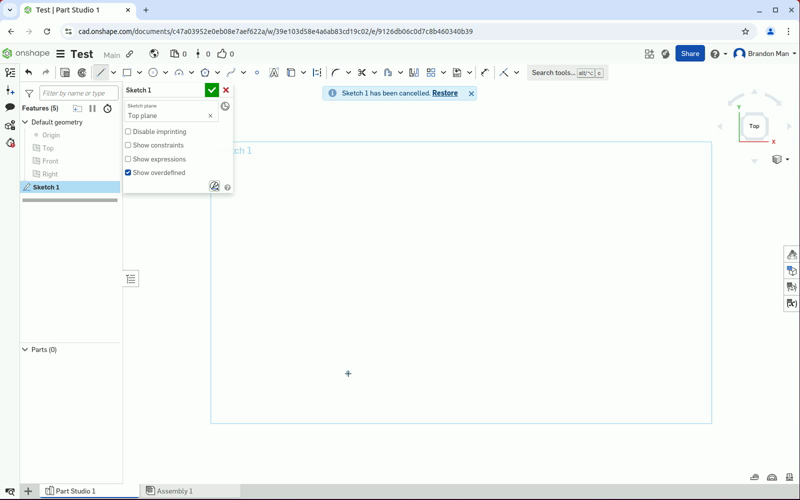
mouse_move(572, 373)
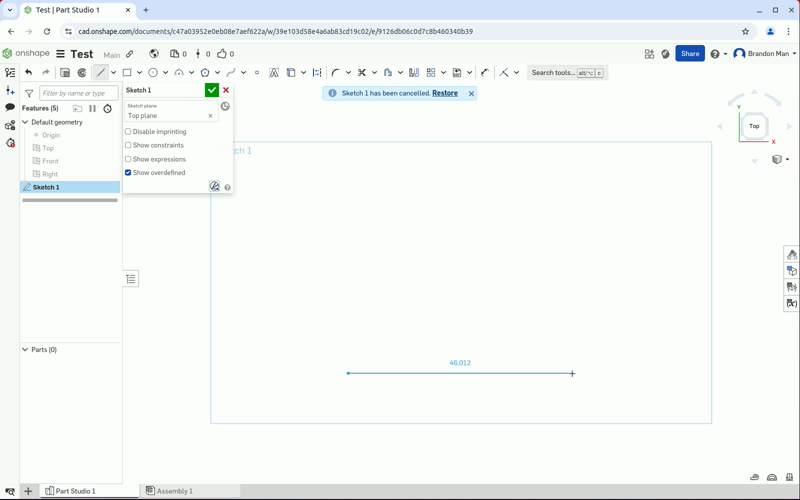
click(572, 373)
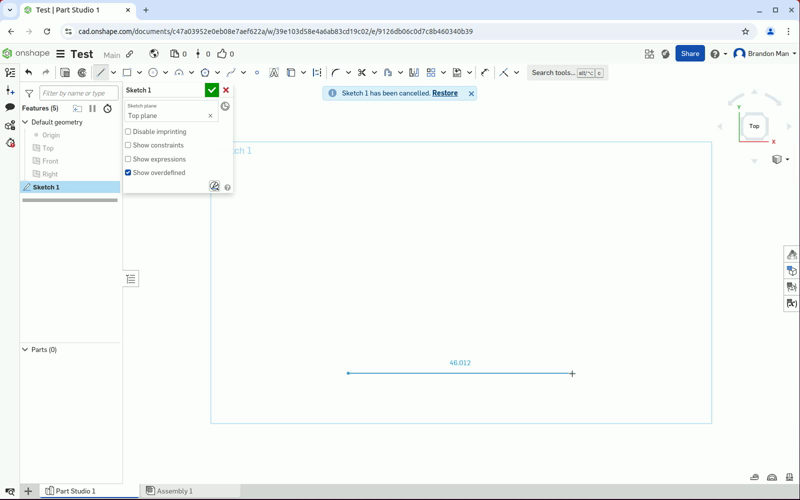
key_up(shift)
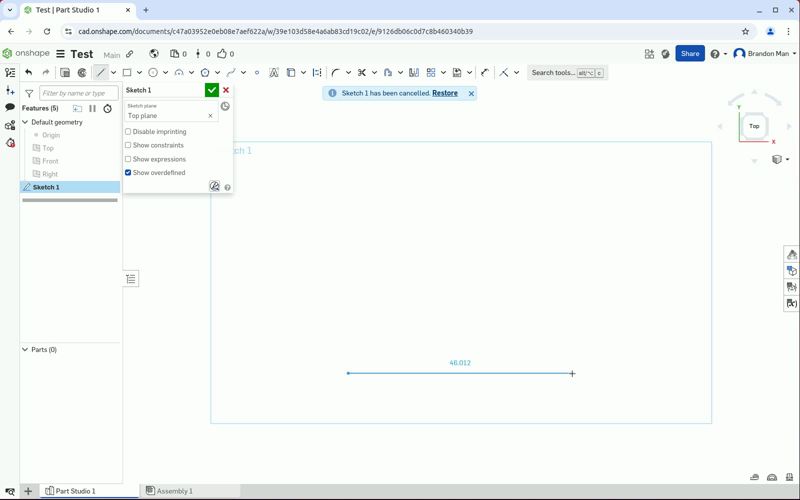
key_down(shift)
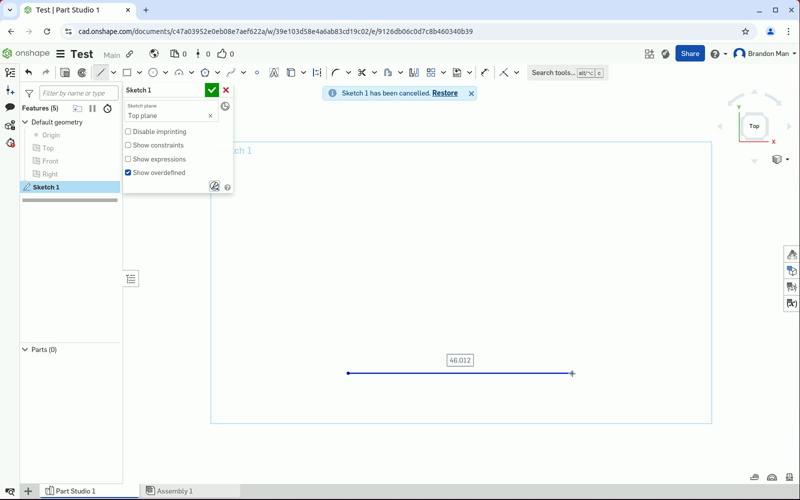
mouse_move(572, 194)
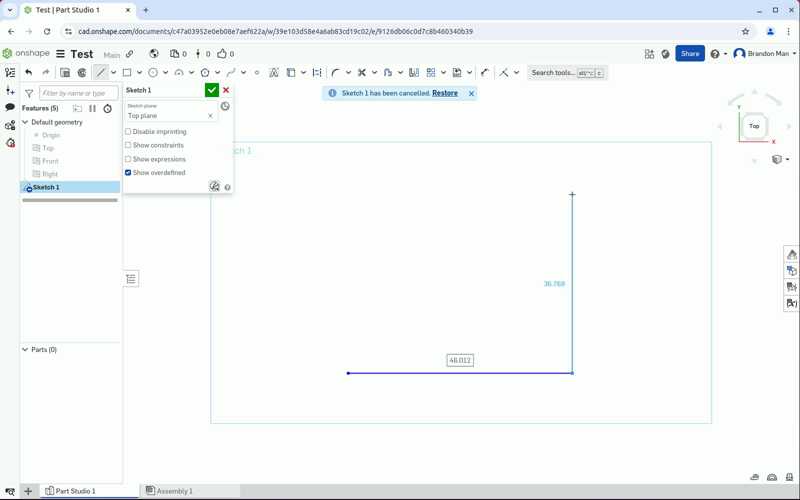
click(572, 194)
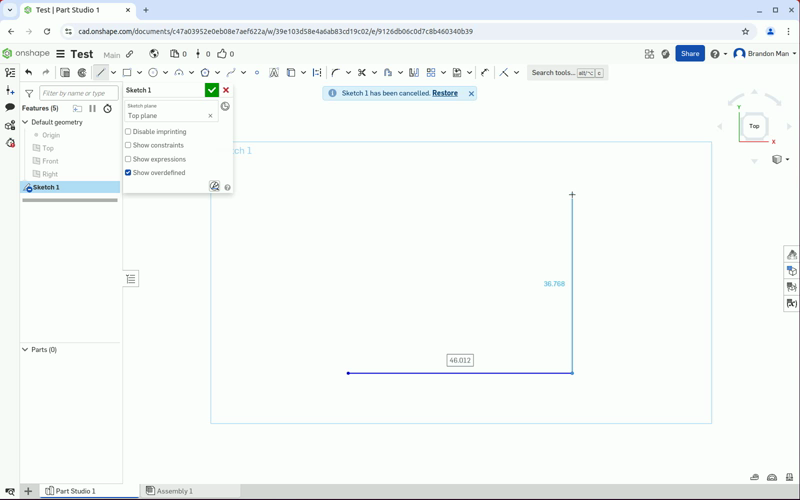
key_up(shift)
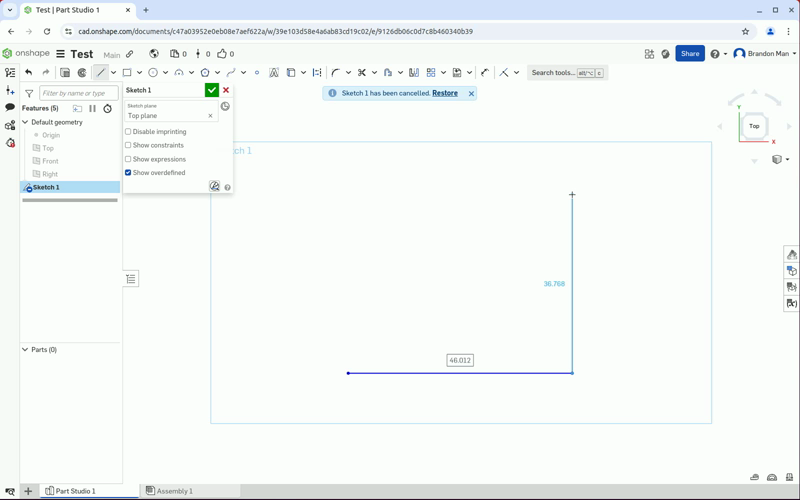
key_down(shift)
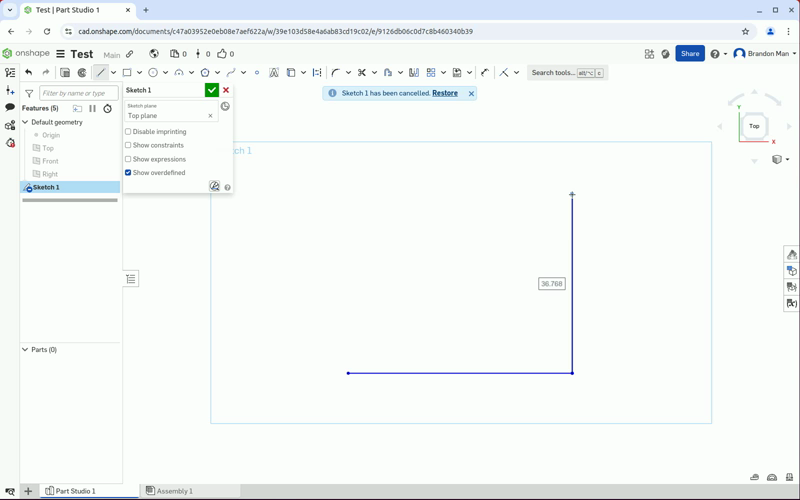
mouse_move(348, 194)
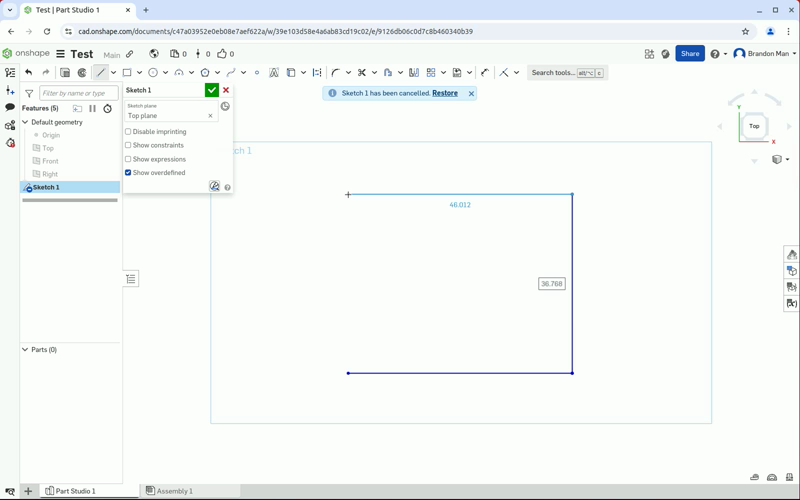
click(348, 194)
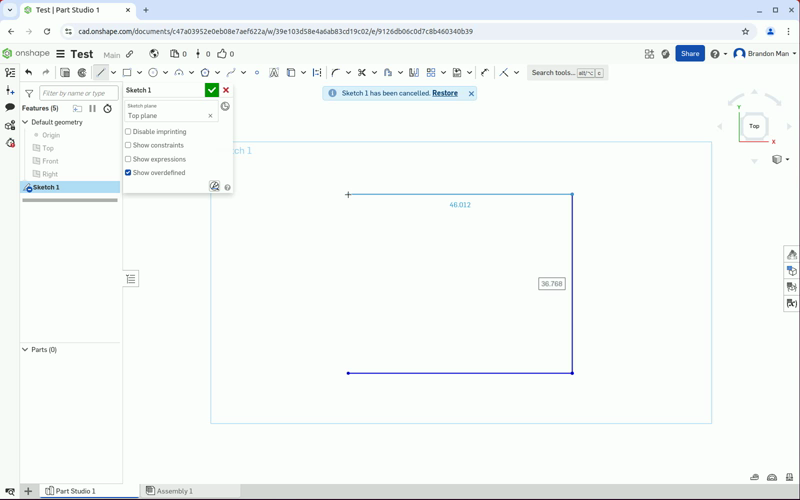
key_up(shift)
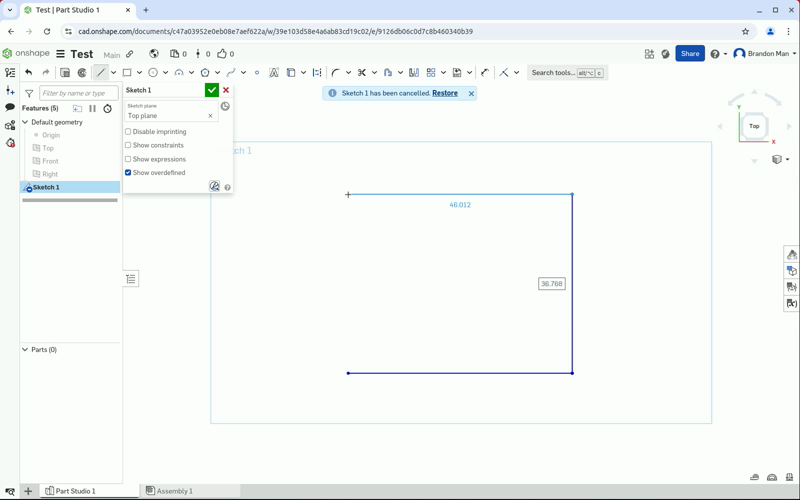
key_down(shift)
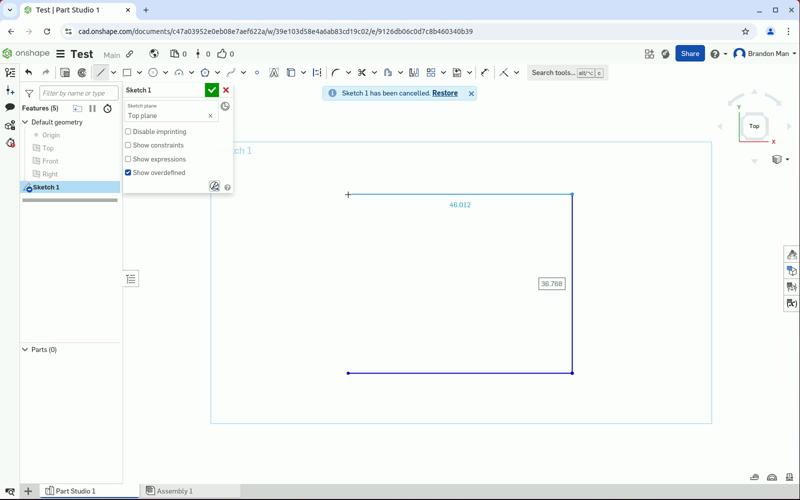
mouse_move(348, 373)
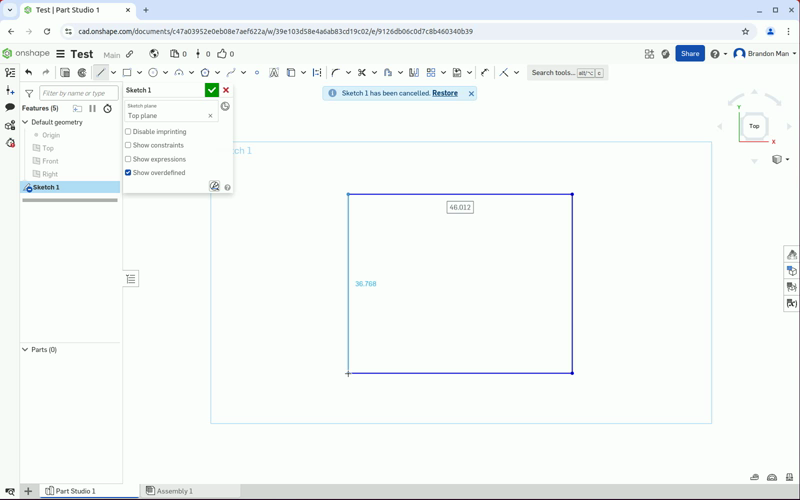
key_up(shift)
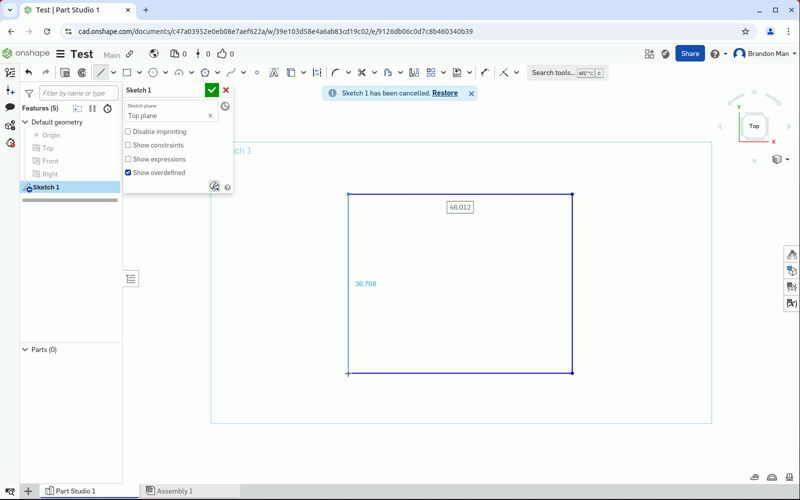
click(348, 373)
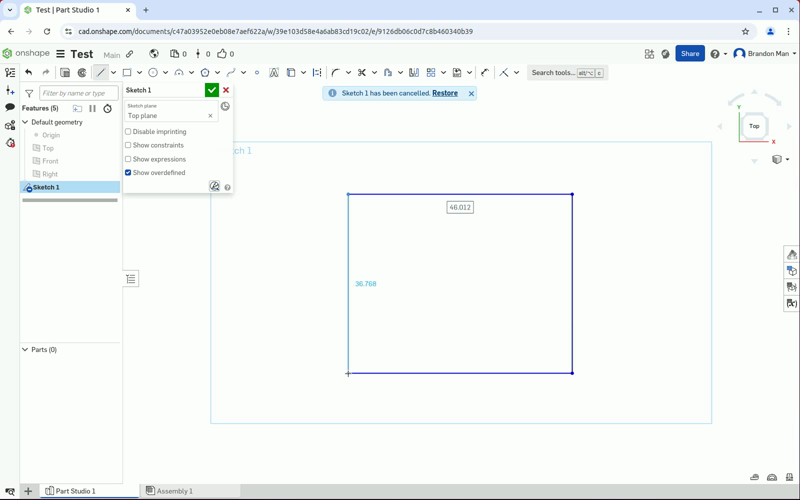
key(esc)
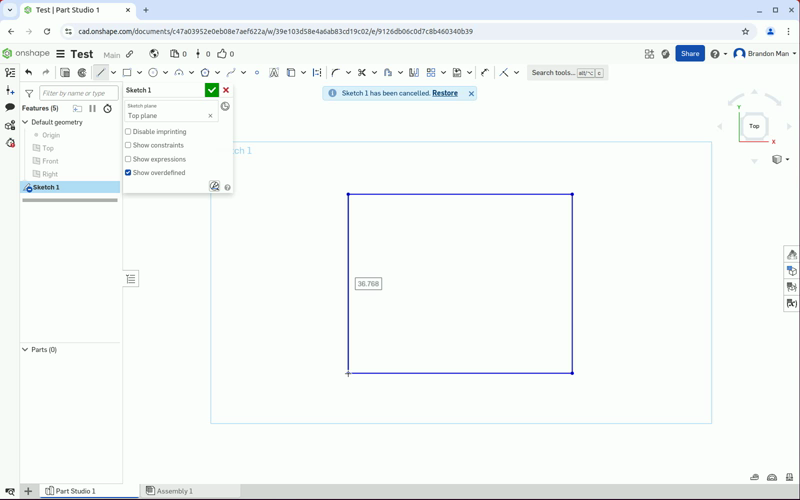
mouse_move(507, 283)
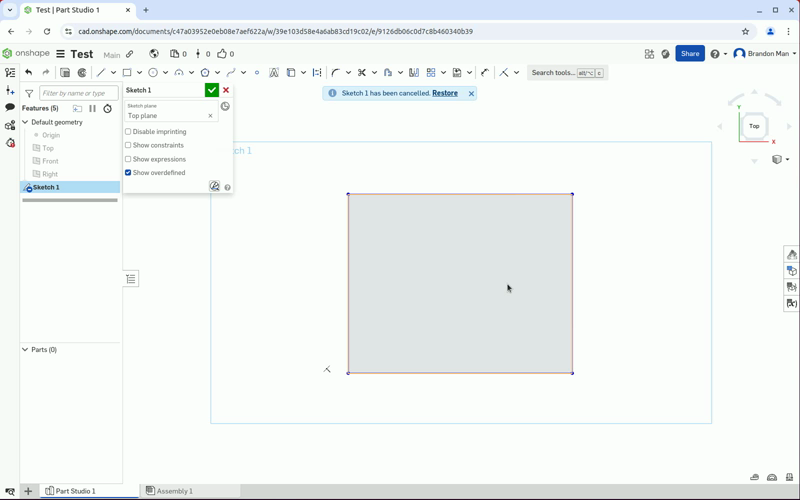
click(507, 283)
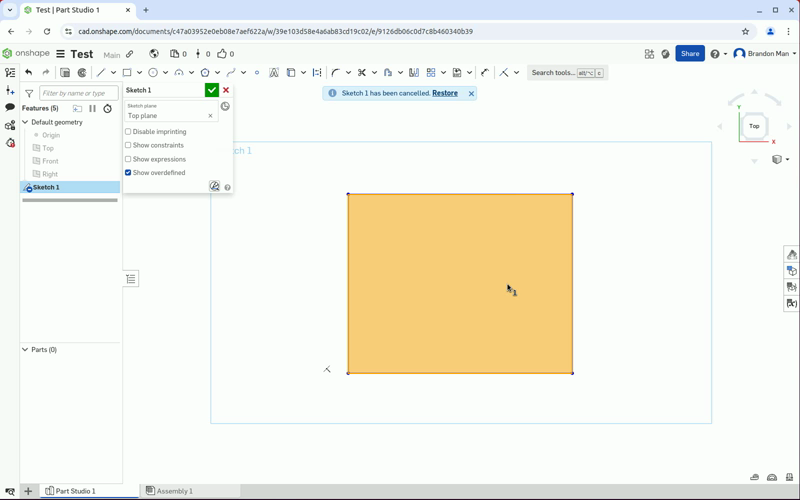
mouse_move(73, 352)
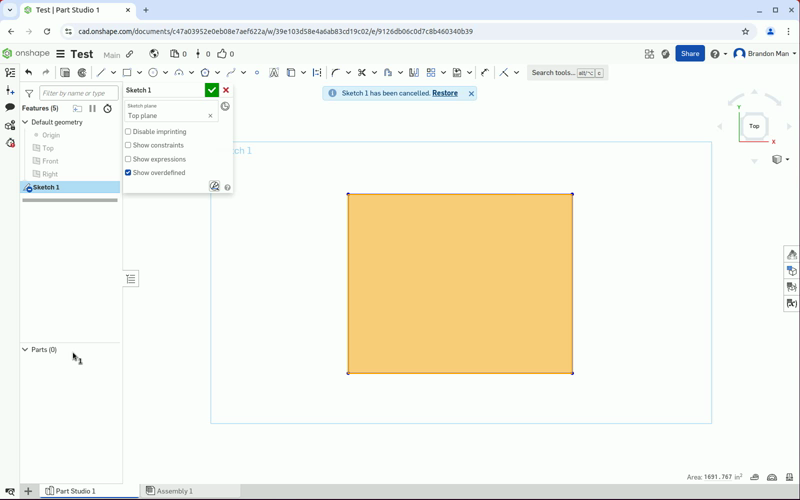
key(shift+y)
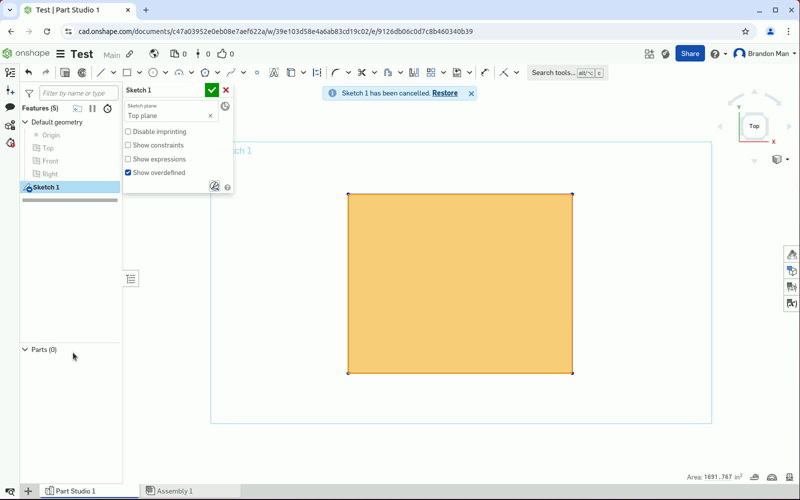
key(shift+e)
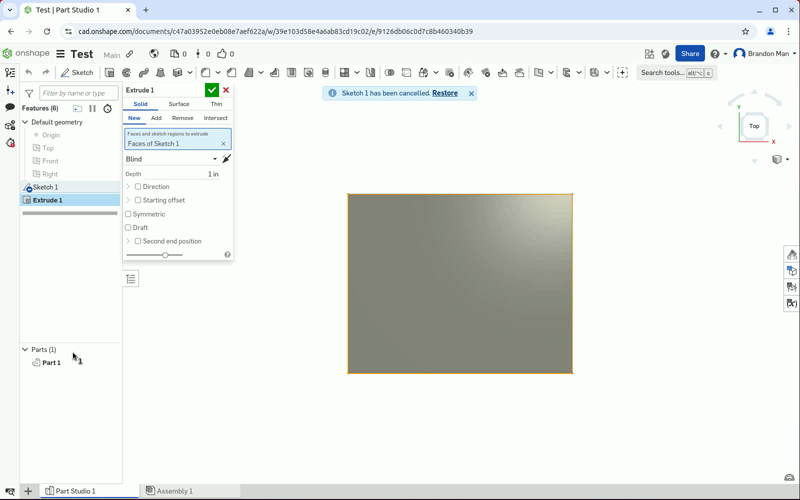
mouse_move(143, 106)
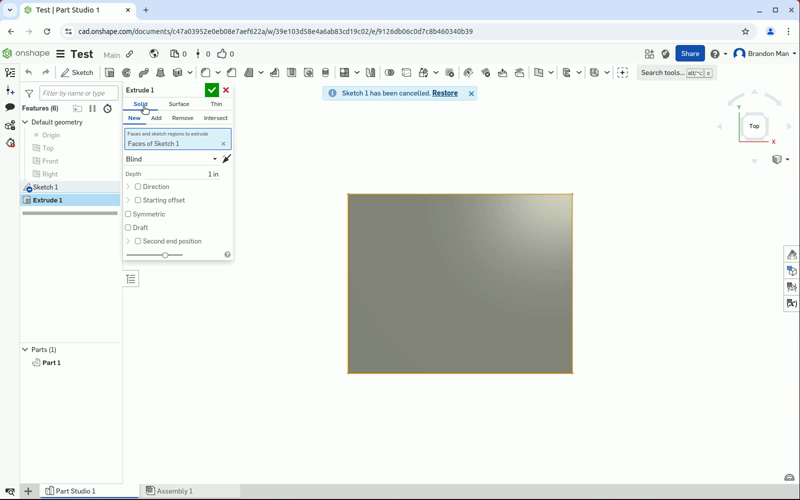
click(143, 106)
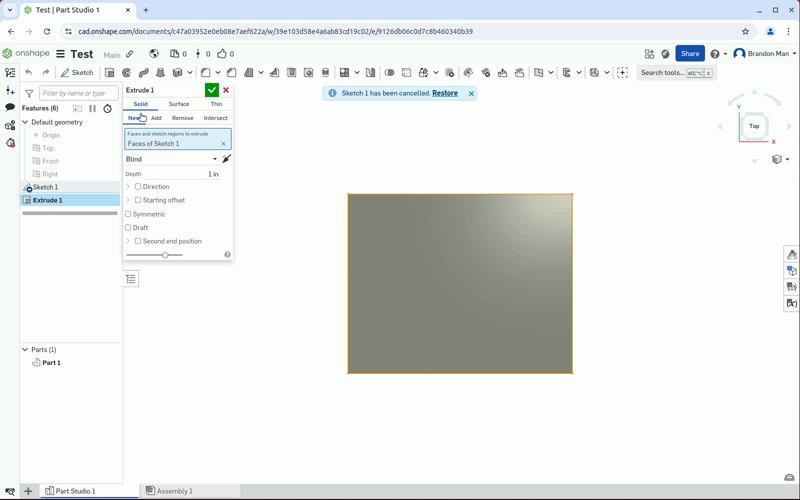
mouse_move(137, 120)
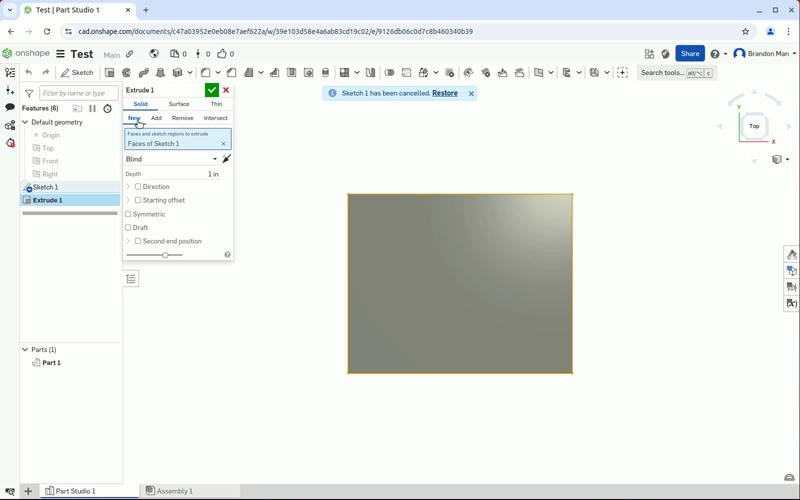
click(137, 120)
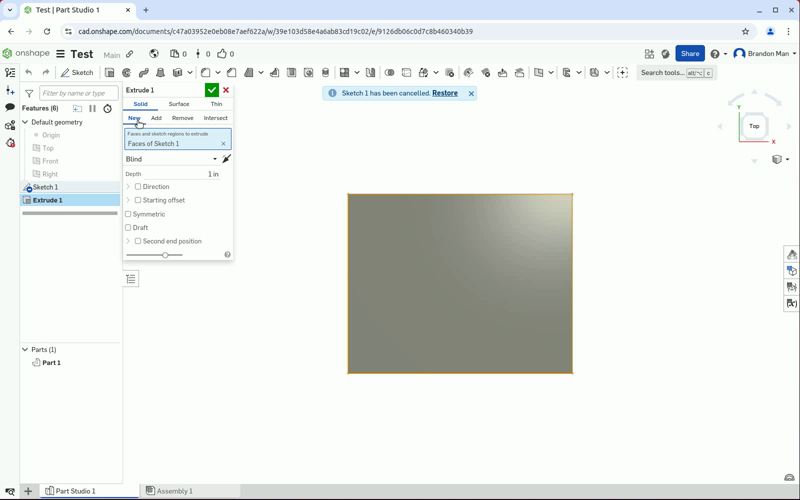
key(tab, 4)
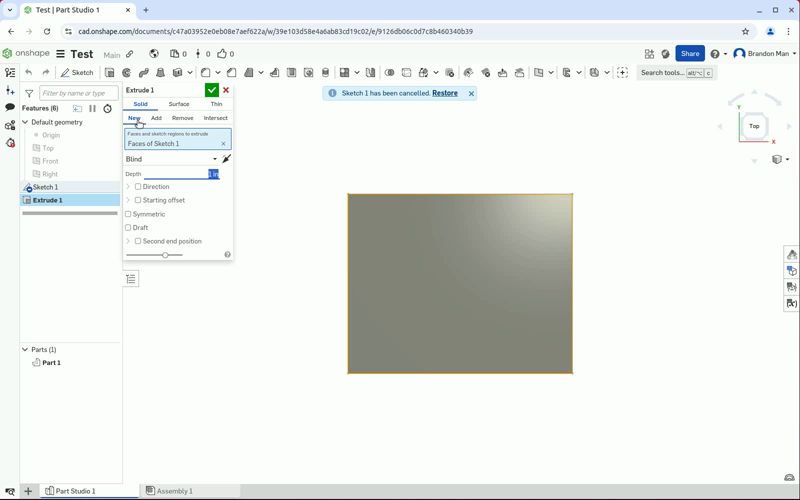
text(9.147)
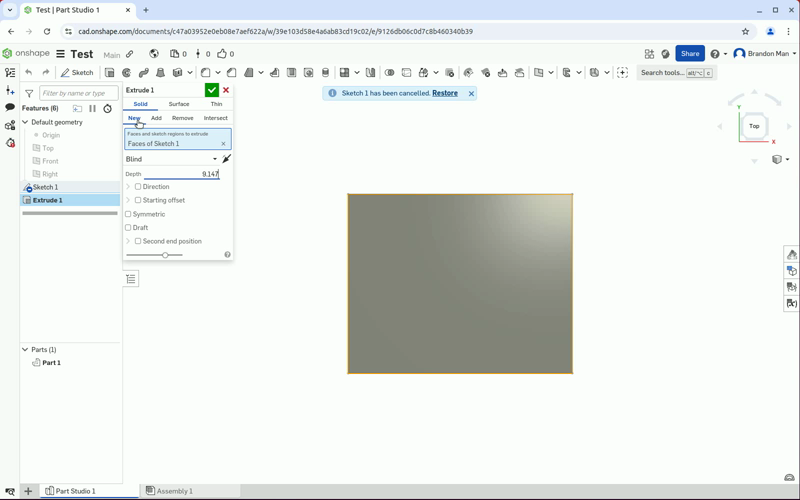
key(enter)
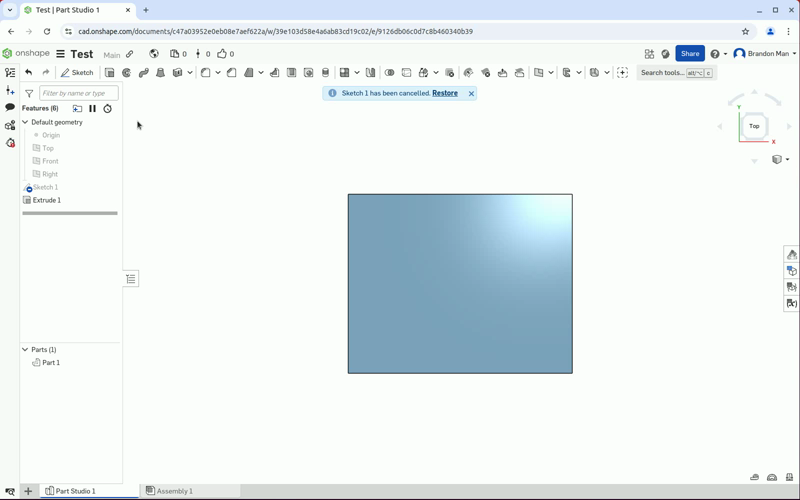
key(shift+h)
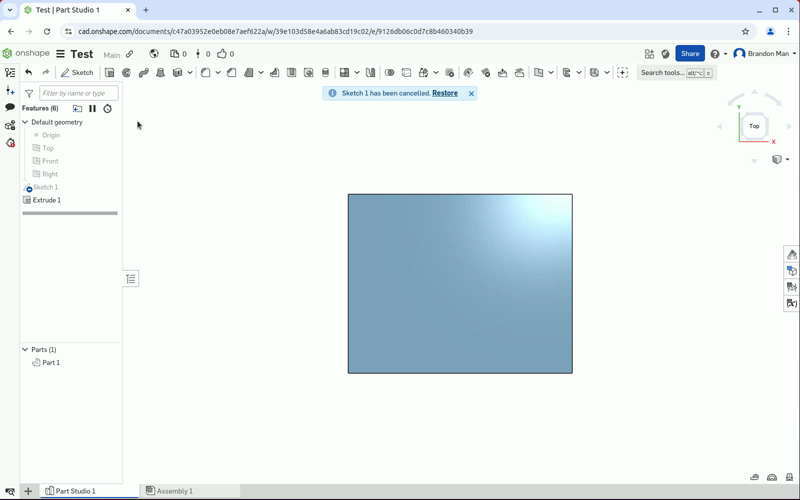
key(shift+h)
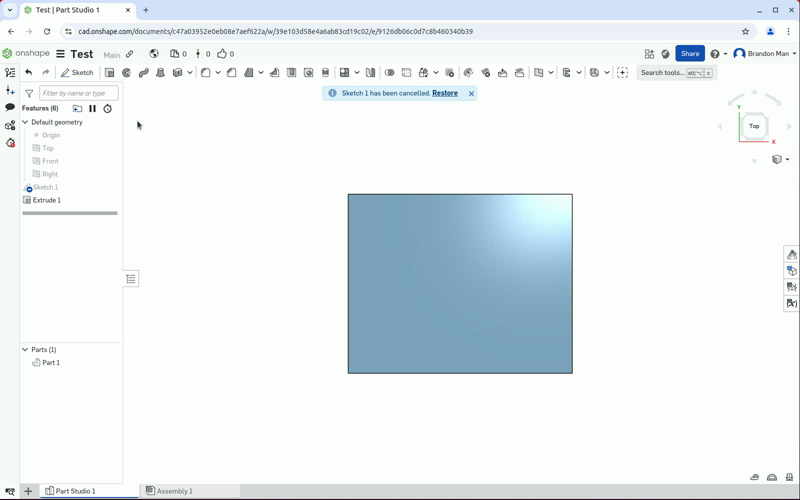
mouse_move(73, 189)
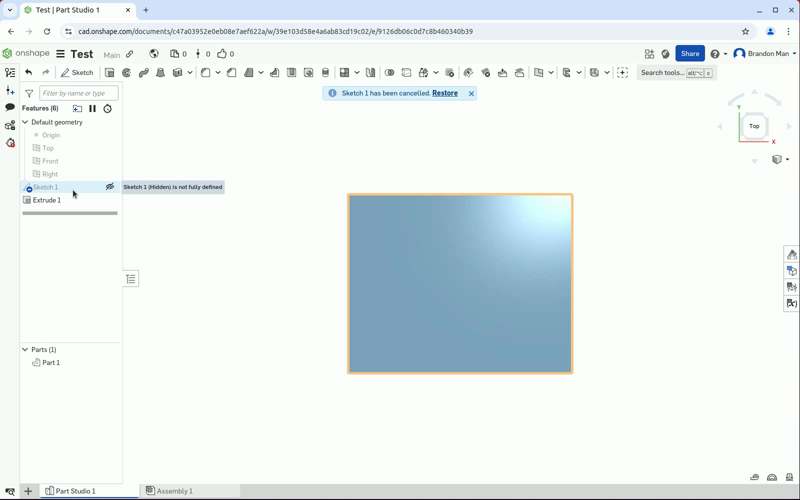
click(73, 189)
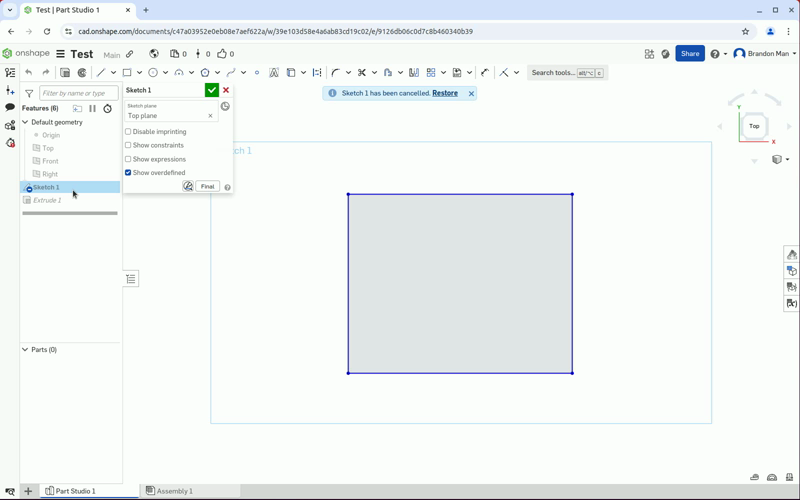
mouse_move(229, 92)
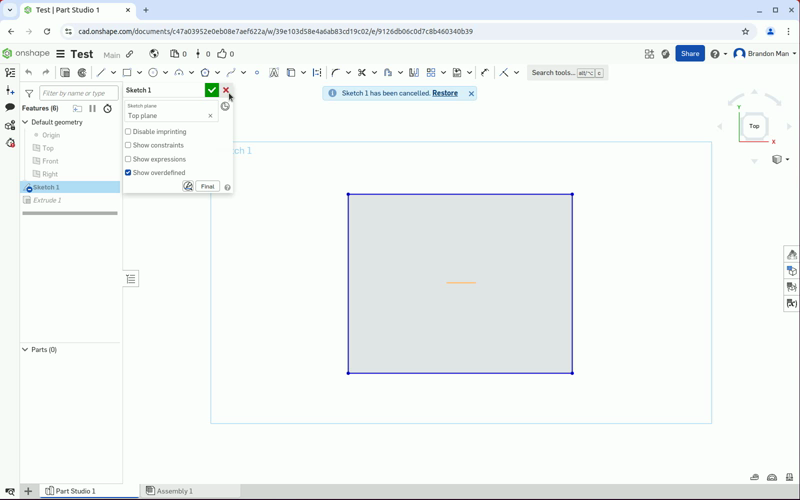
click(229, 92)
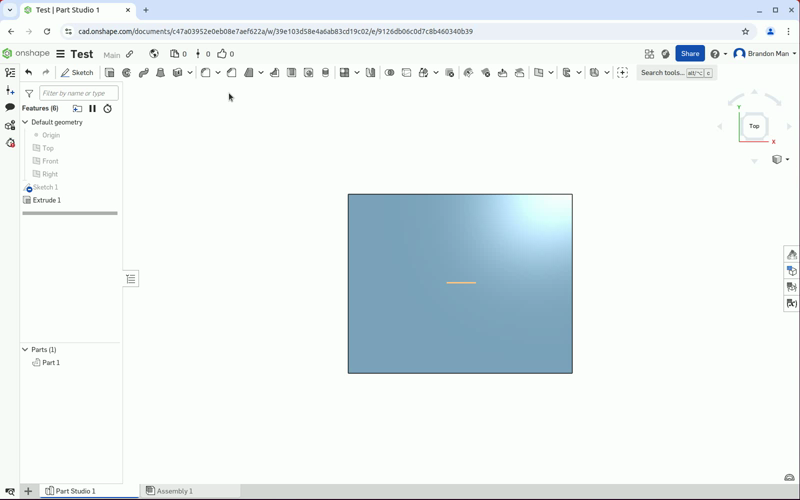
mouse_move(541, 75)
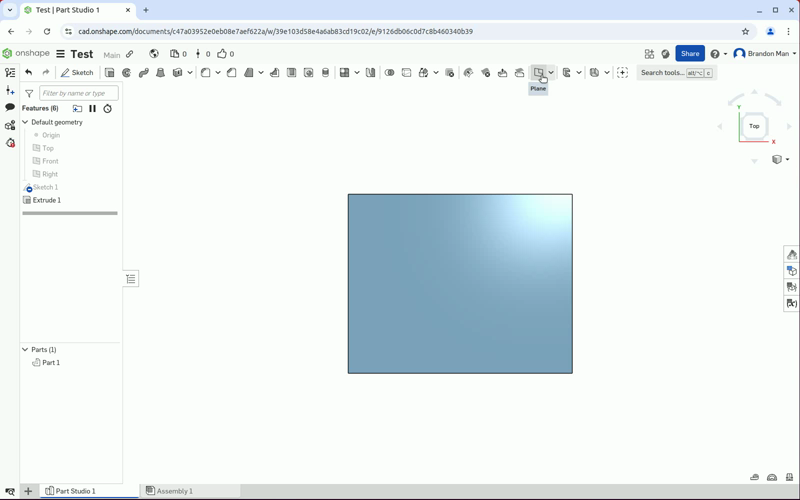
click(541, 75)
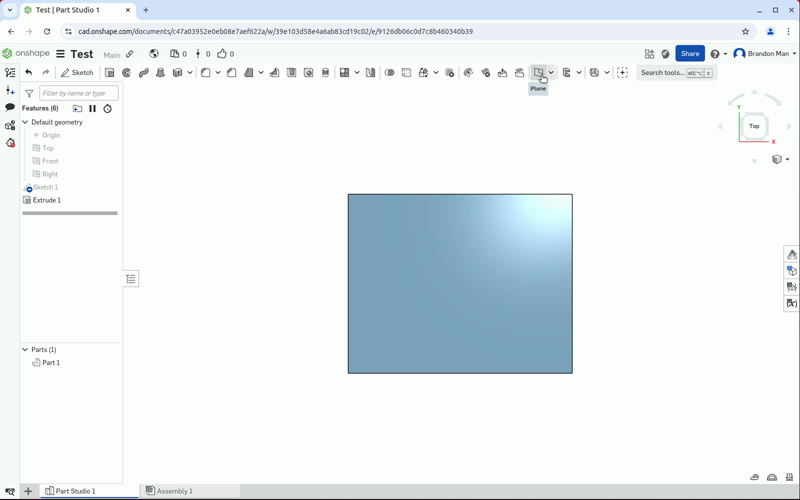
mouse_move(73, 150)
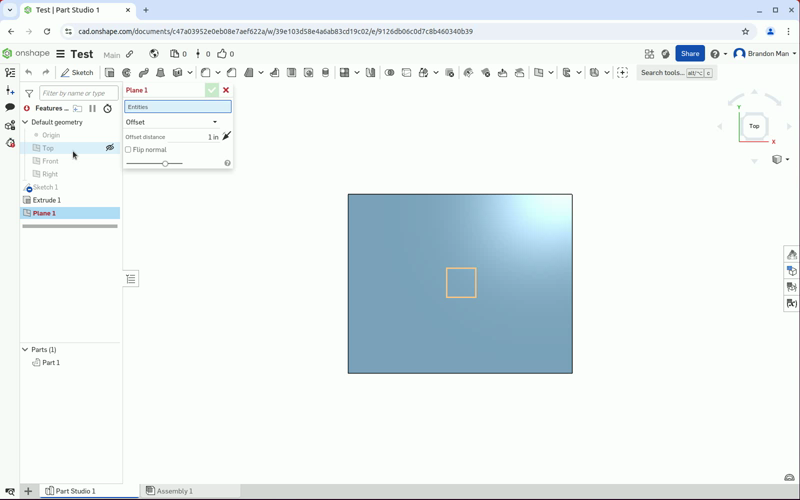
click(73, 150)
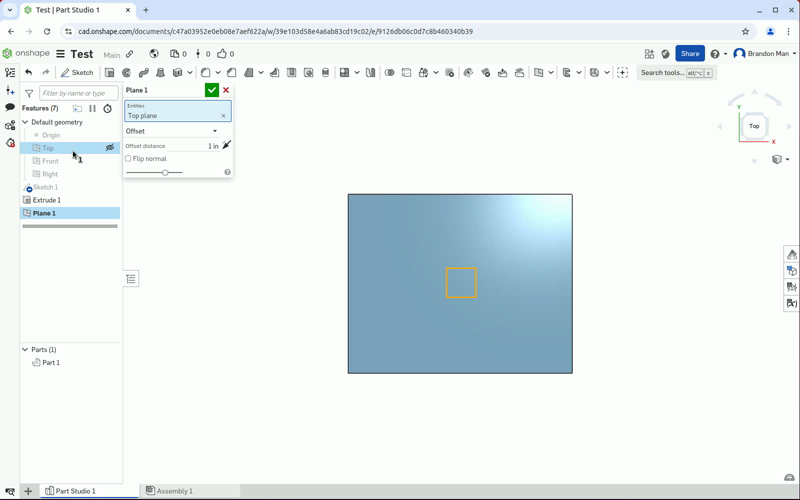
key(tab, 2)
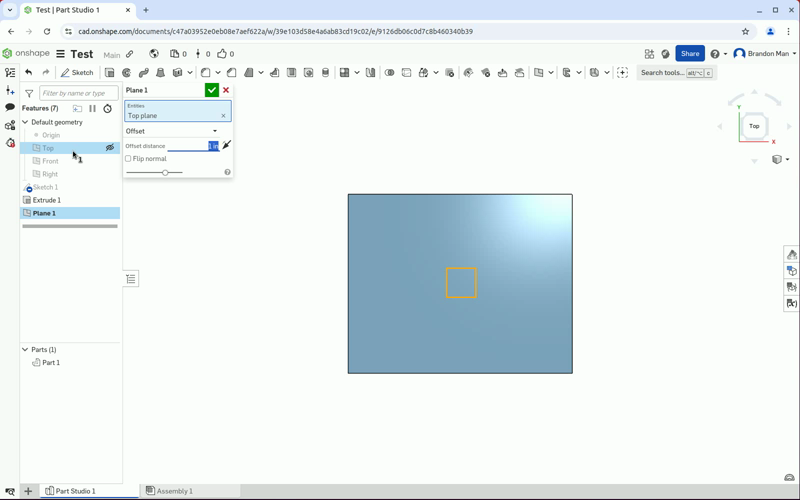
text(9.151)
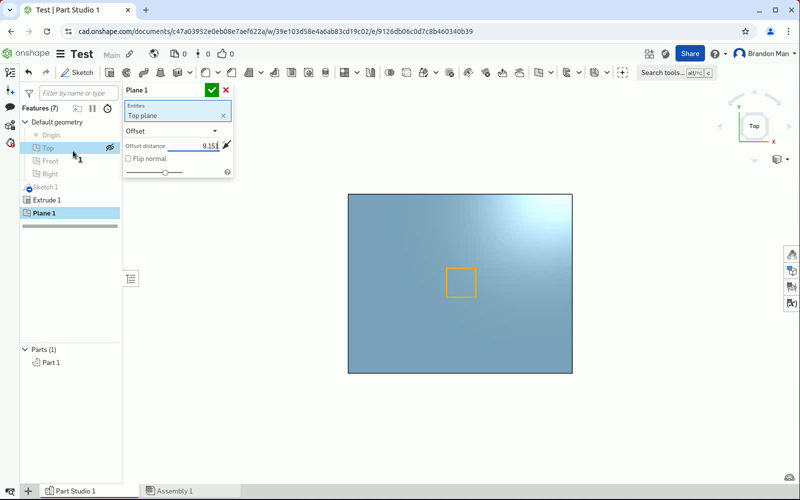
key(enter, 2)
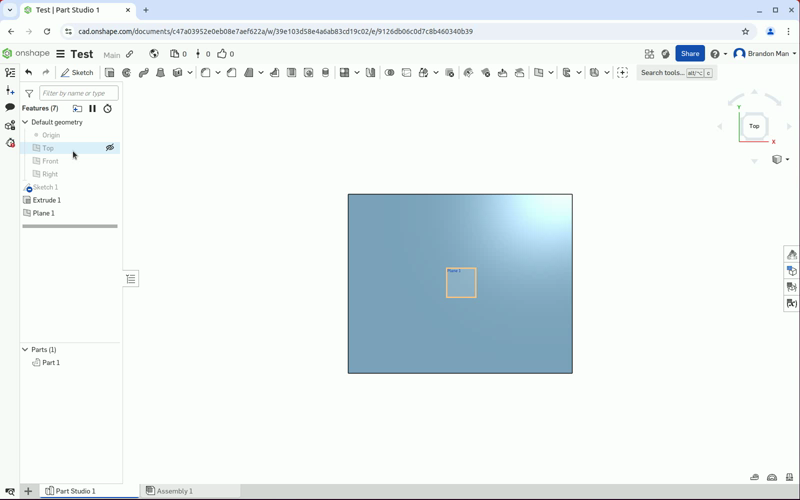
key(shift+s)
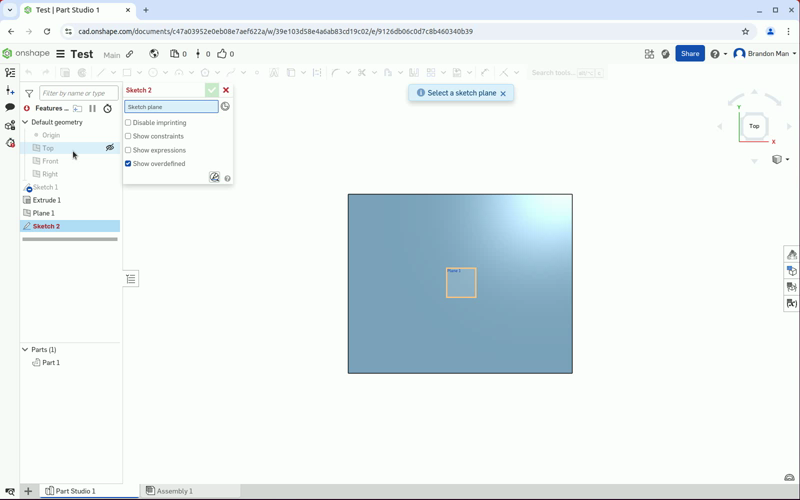
mouse_move(73, 215)
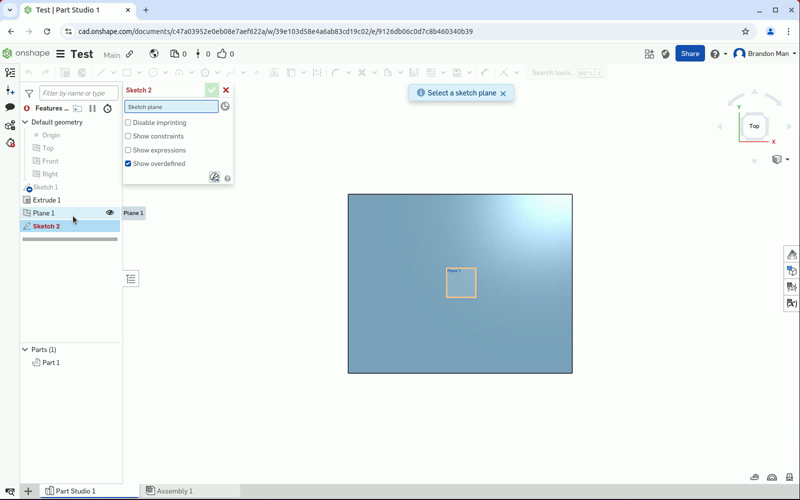
click(73, 215)
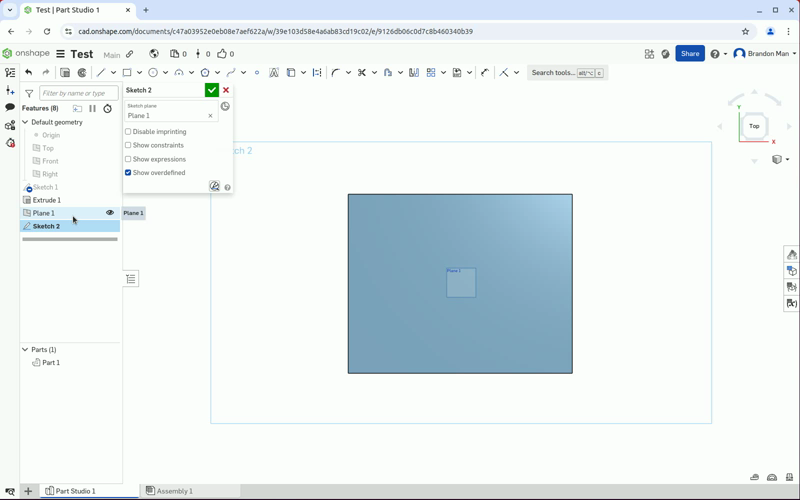
mouse_move(73, 352)
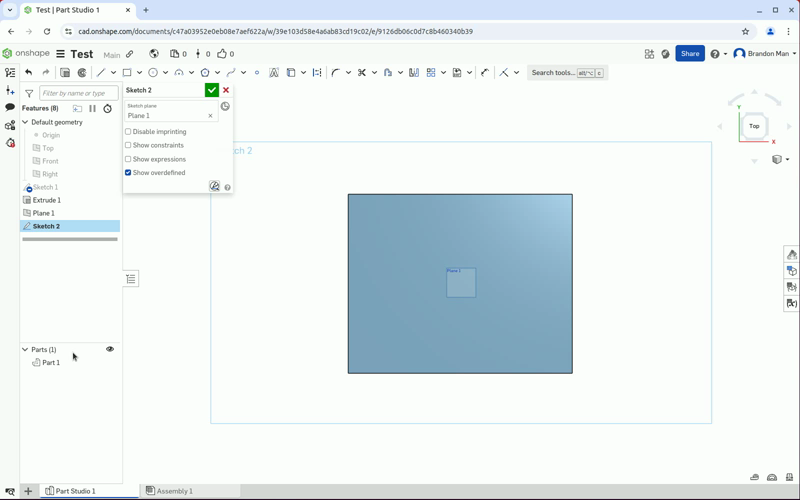
key(y)
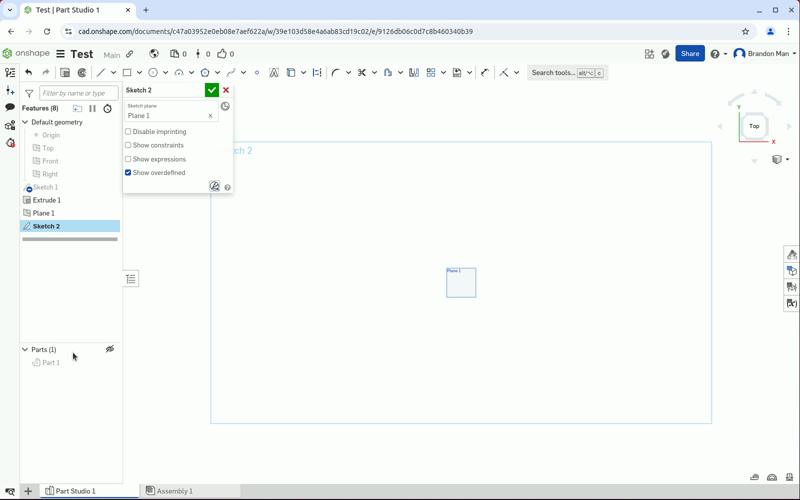
key(l)
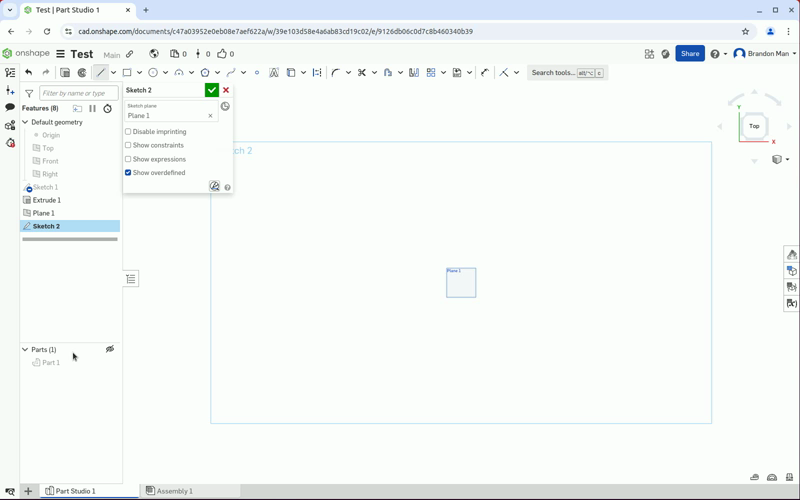
key_down(shift)
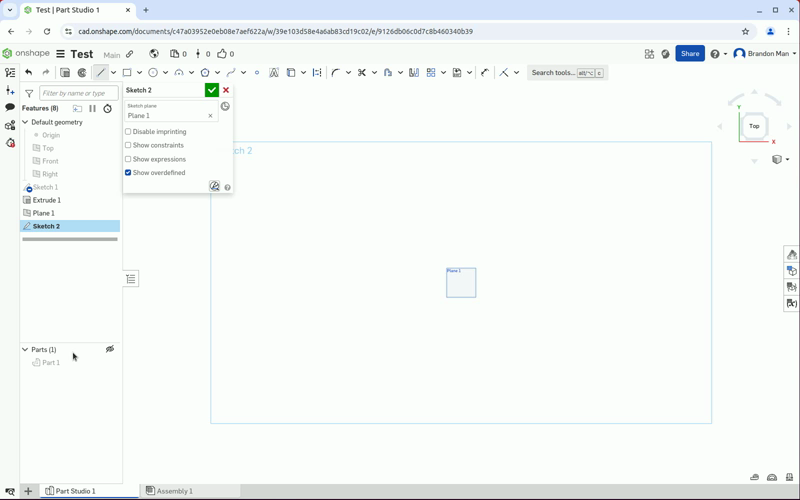
mouse_move(370, 351)
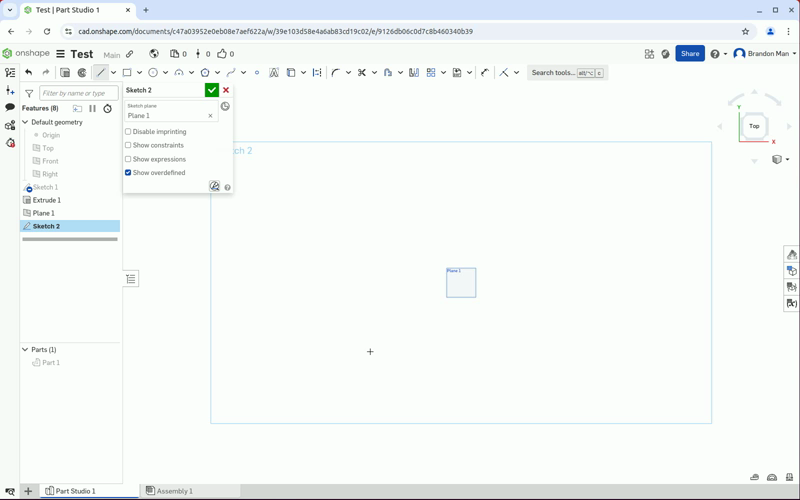
click(370, 351)
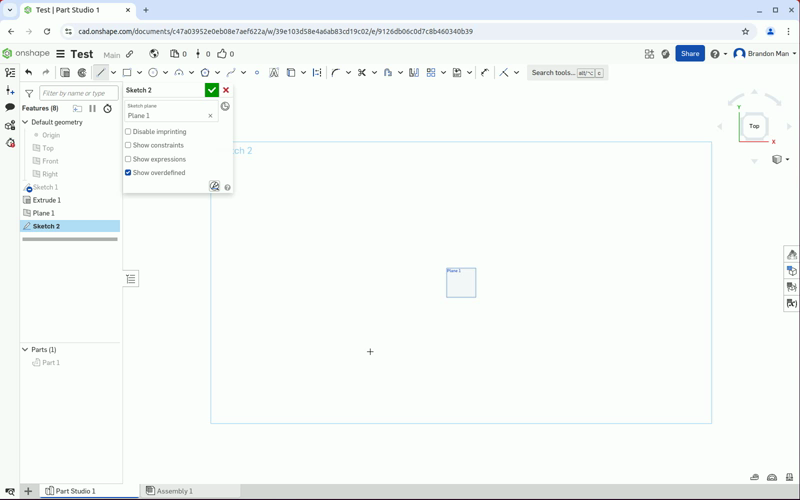
key_up(shift)
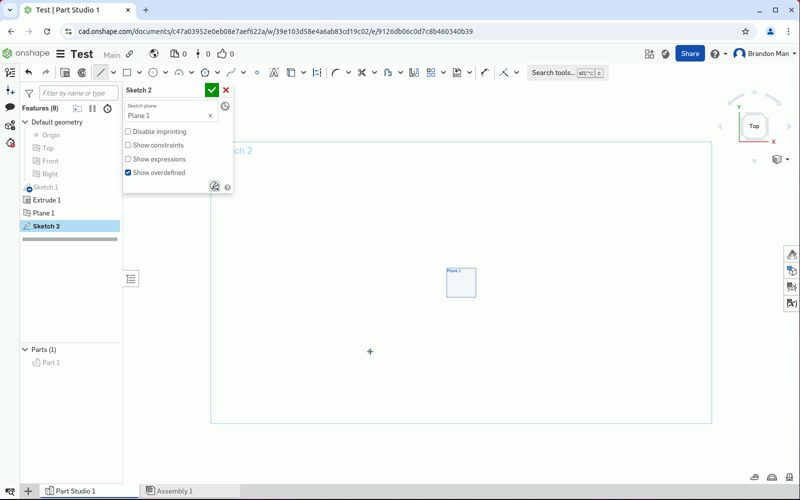
key_down(shift)
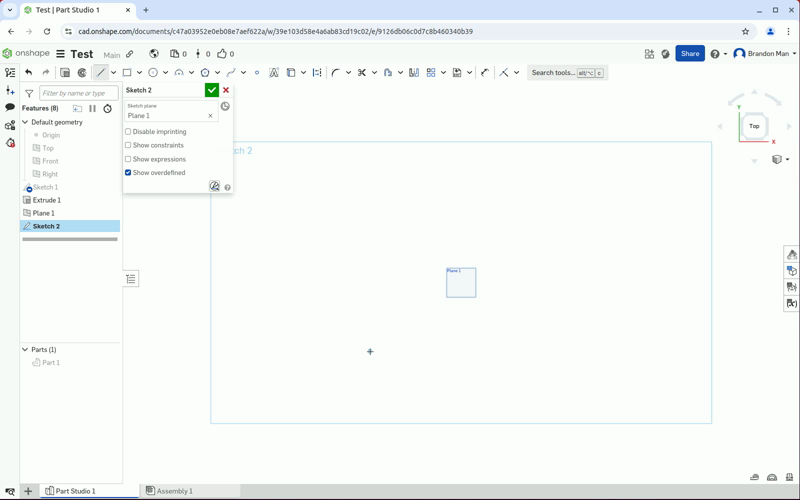
mouse_move(550, 351)
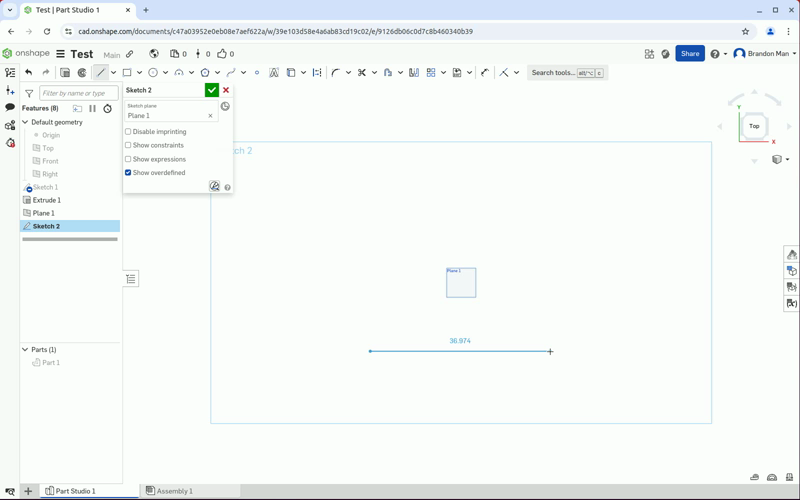
click(550, 351)
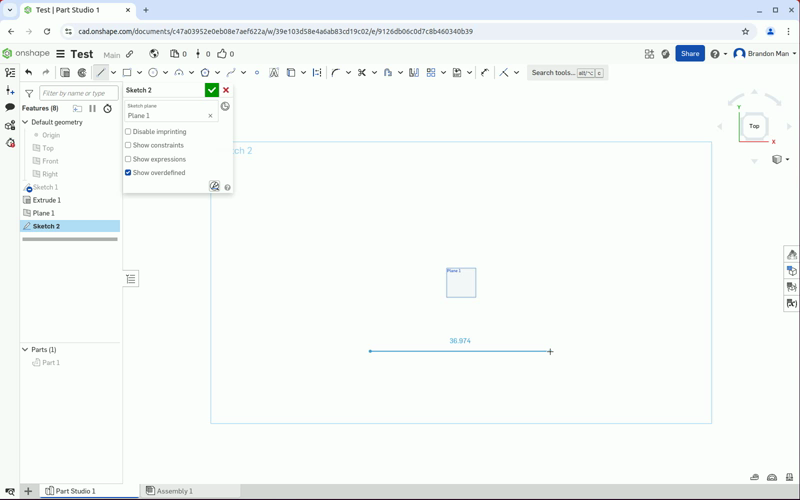
key_up(shift)
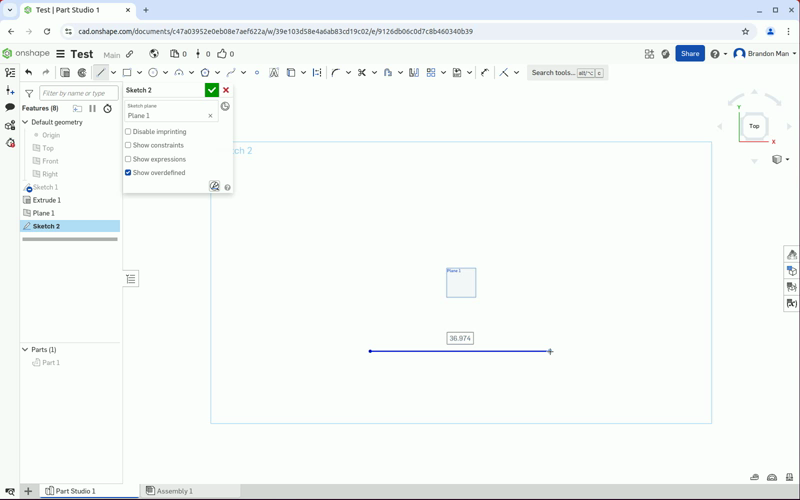
key_down(shift)
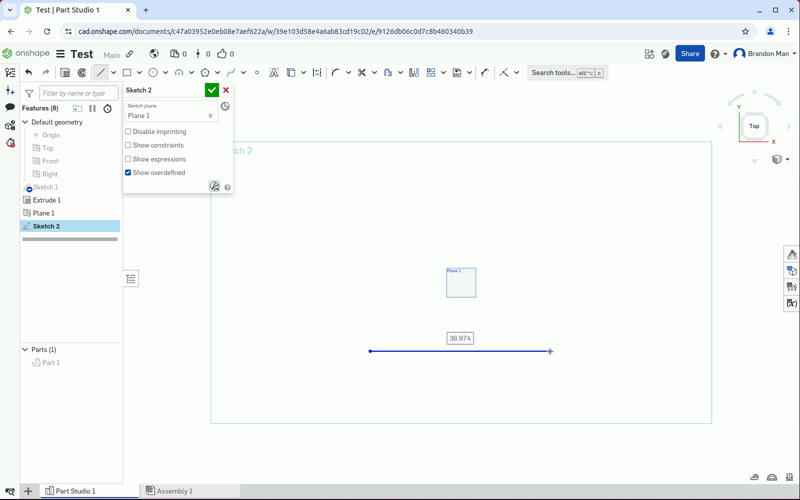
mouse_move(550, 216)
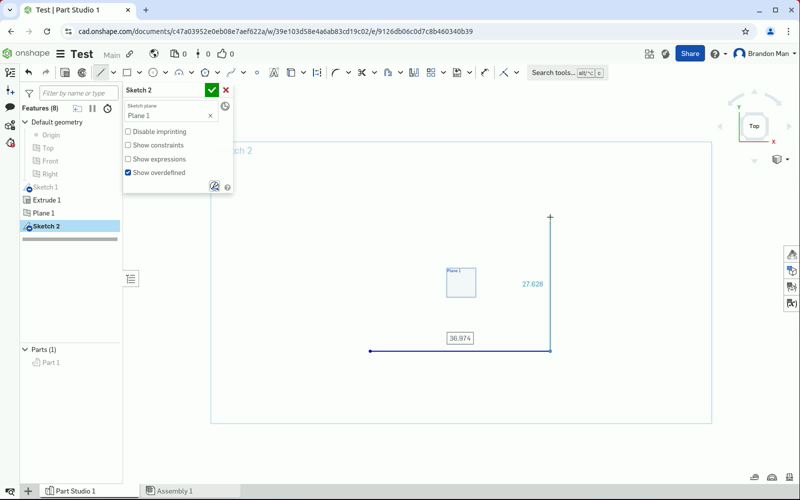
click(550, 216)
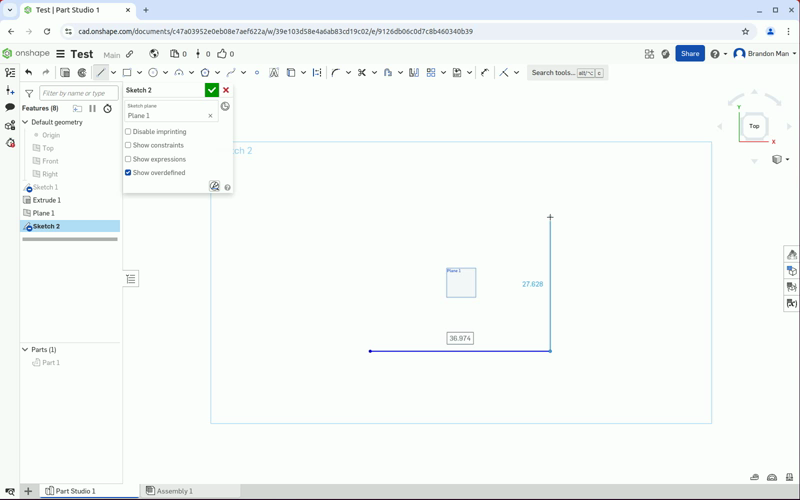
key_up(shift)
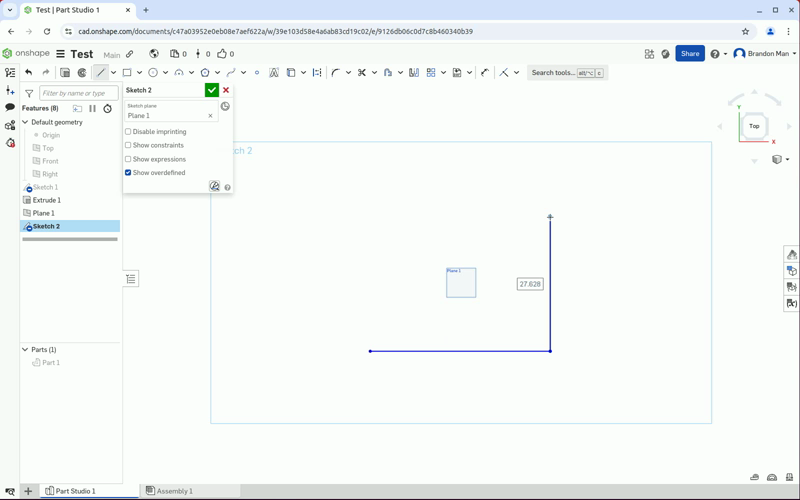
key_down(shift)
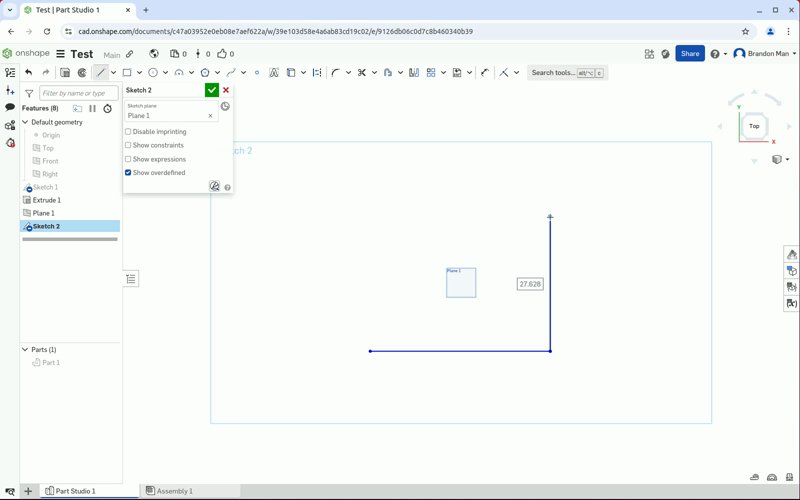
mouse_move(370, 216)
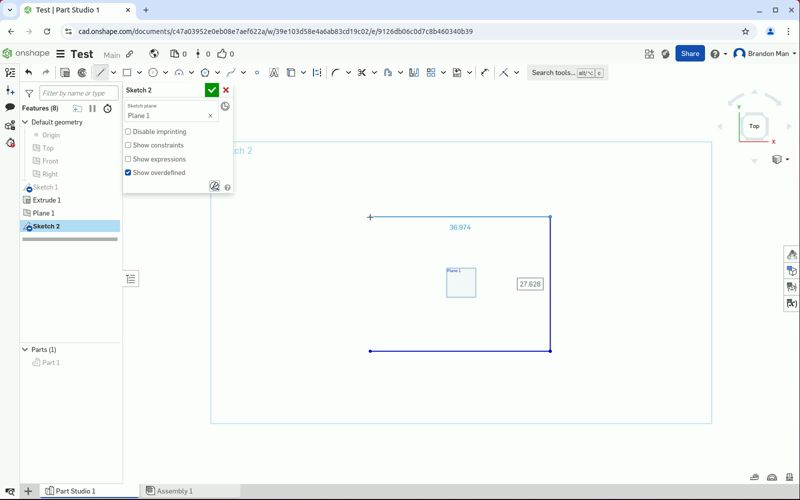
click(370, 216)
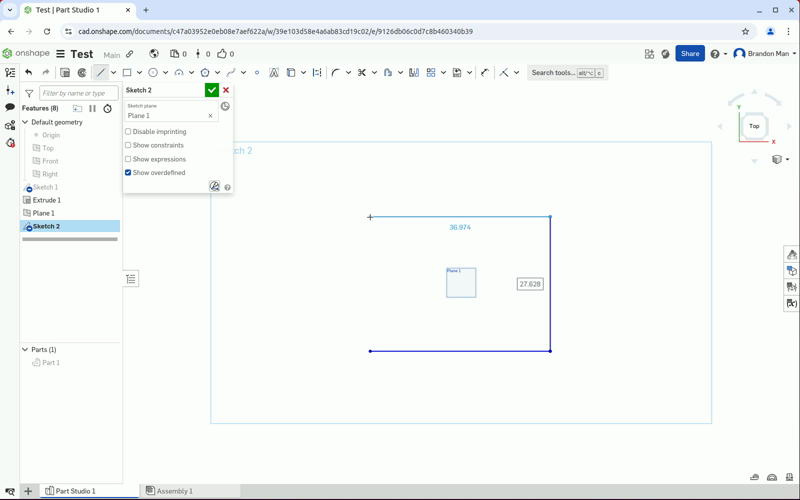
key_up(shift)
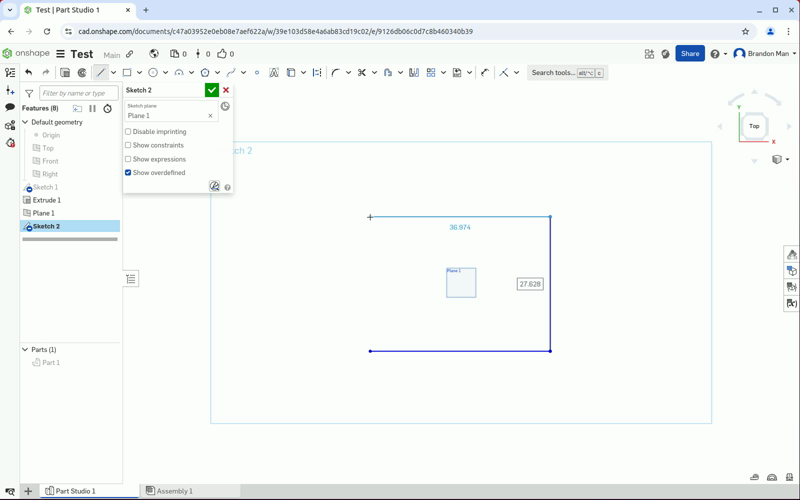
key_down(shift)
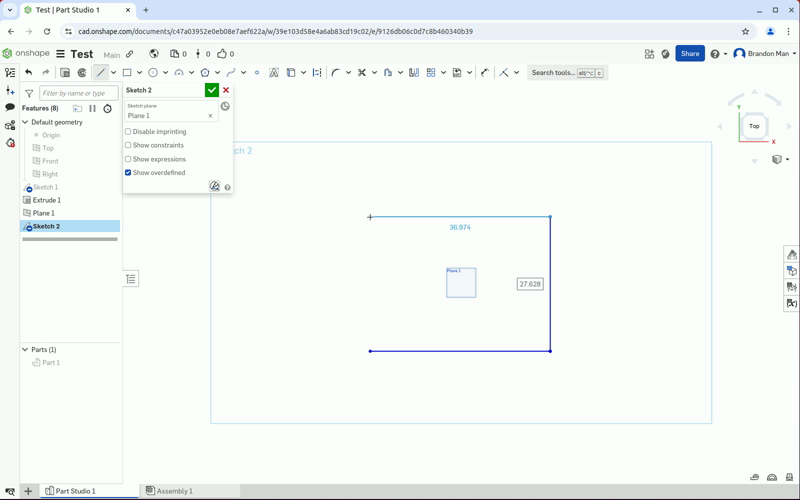
mouse_move(370, 351)
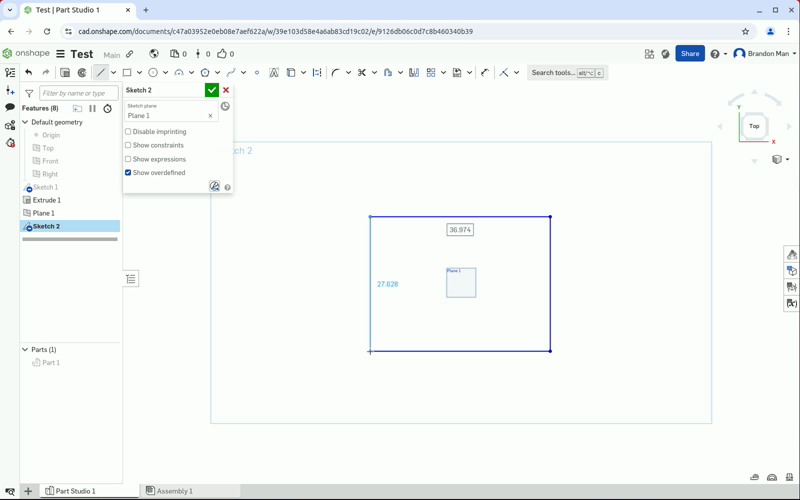
key_up(shift)
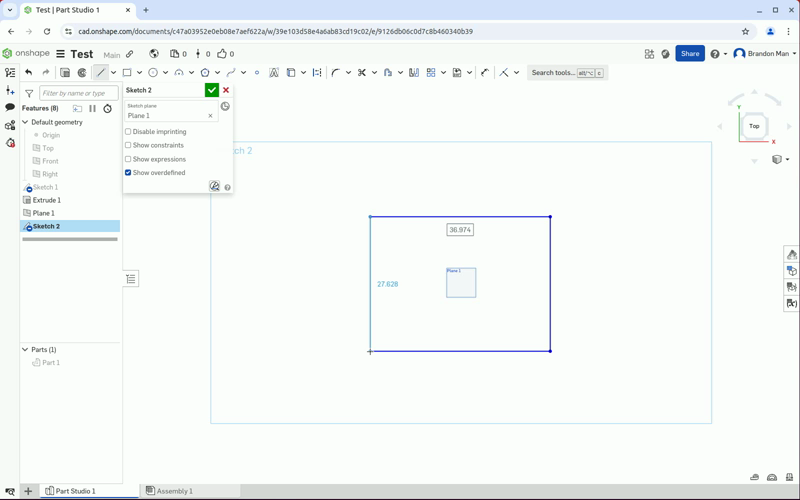
click(370, 351)
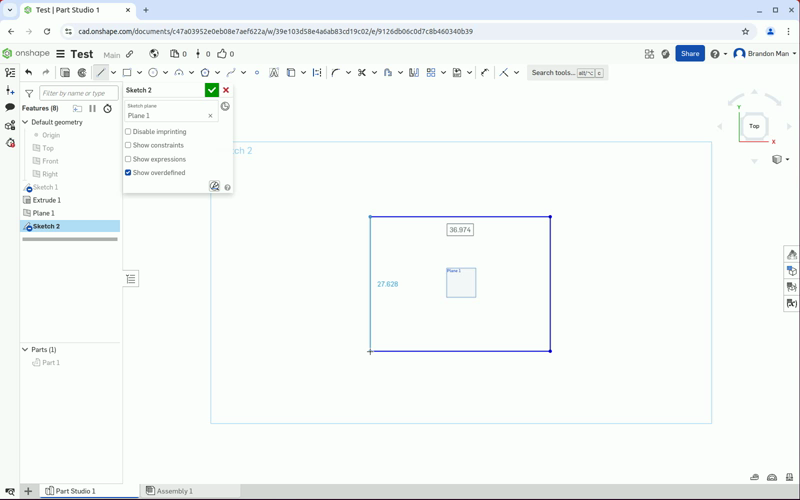
key(esc)
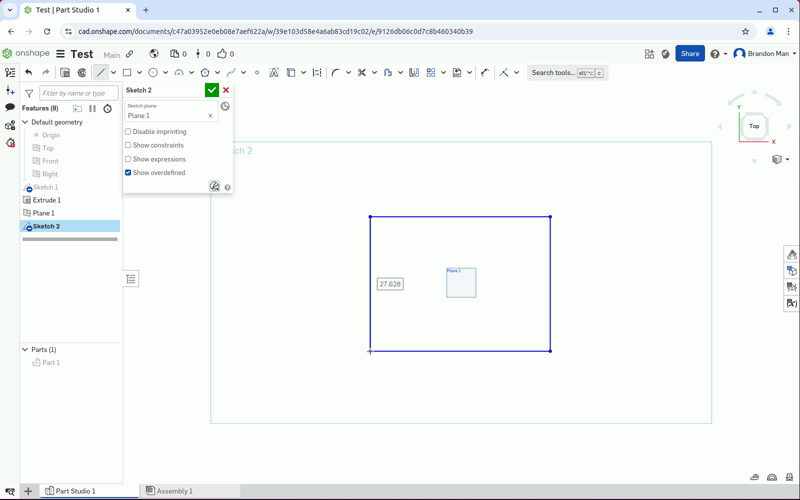
mouse_move(501, 232)
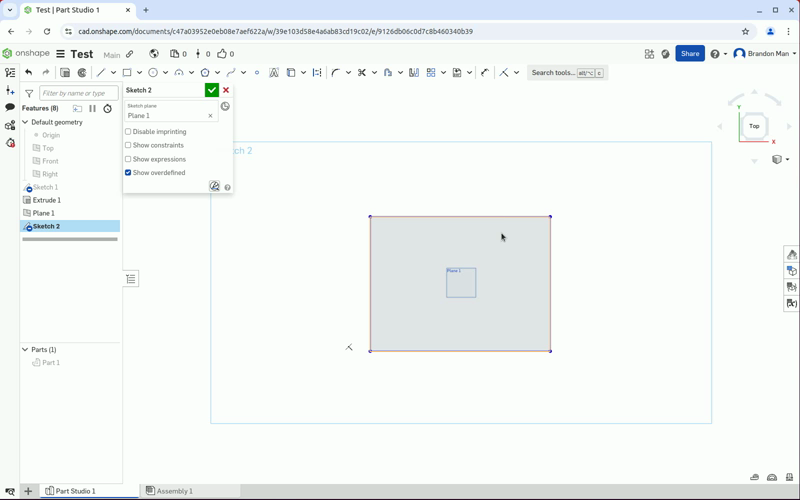
click(501, 232)
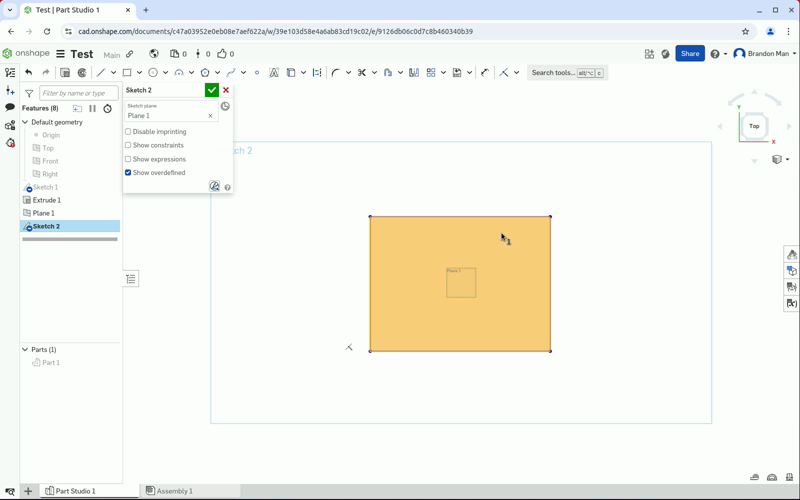
mouse_move(73, 352)
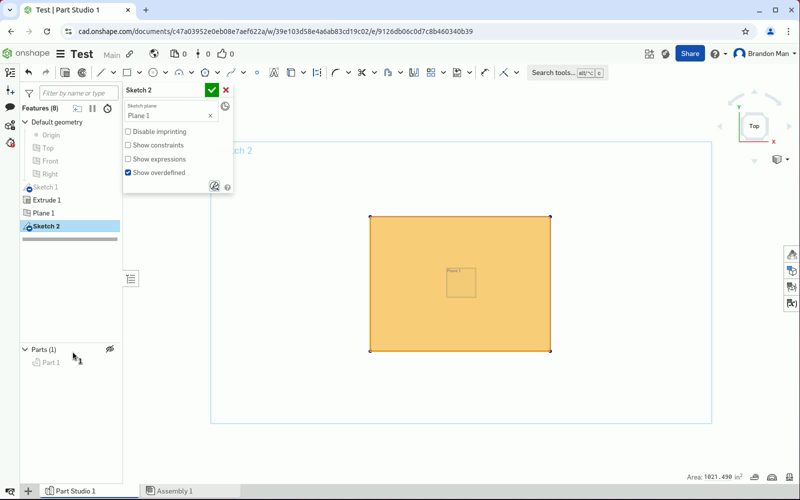
key(shift+y)
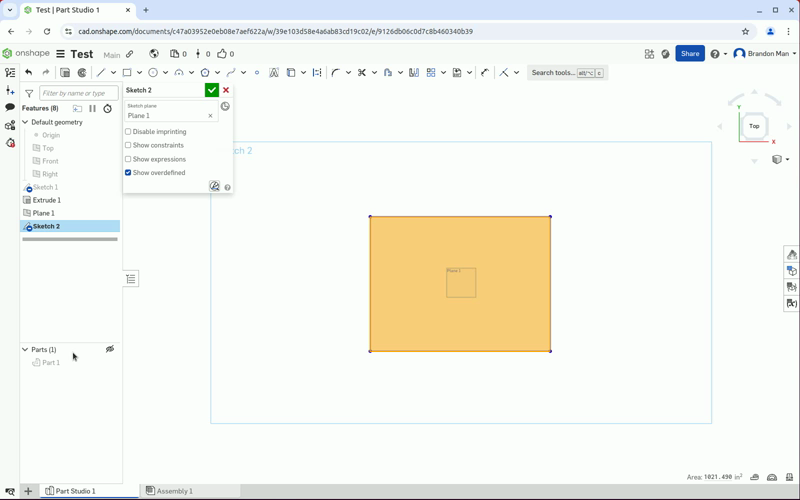
key(shift+e)
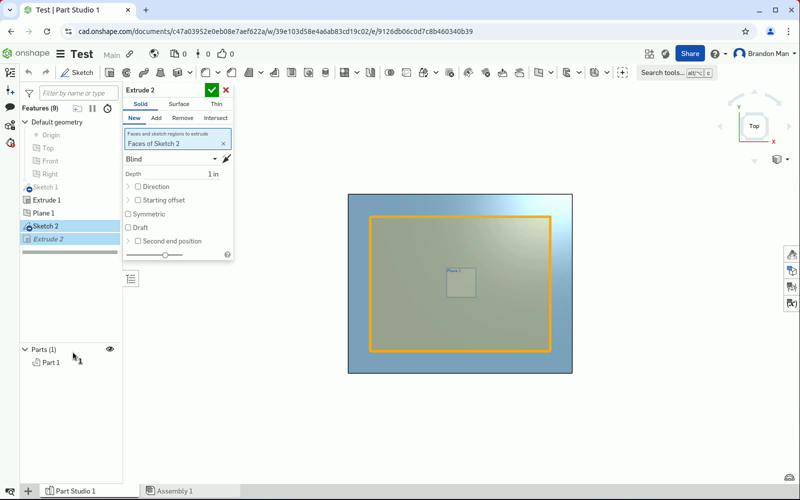
mouse_move(143, 106)
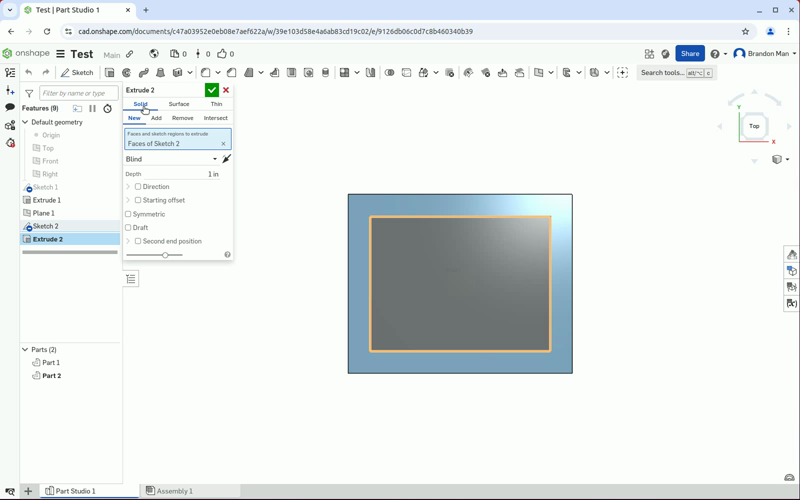
click(143, 106)
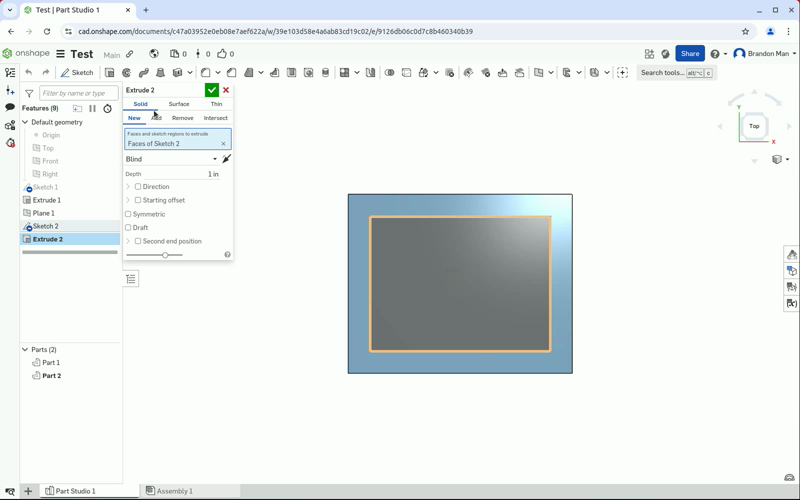
mouse_move(186, 120)
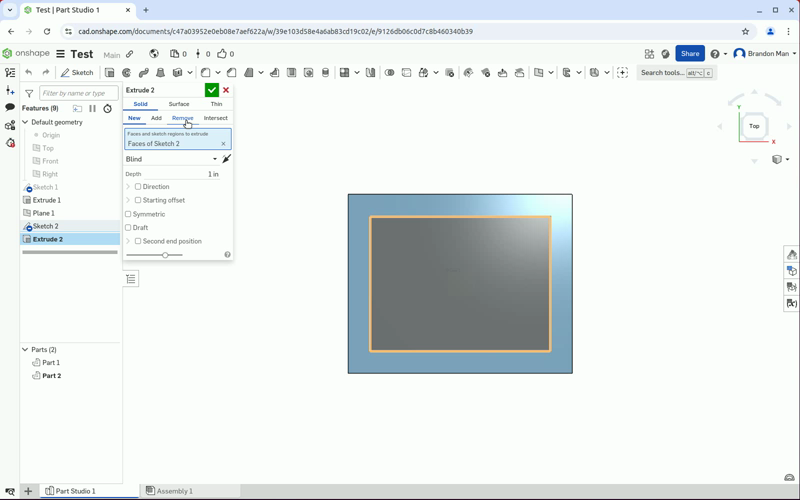
click(186, 120)
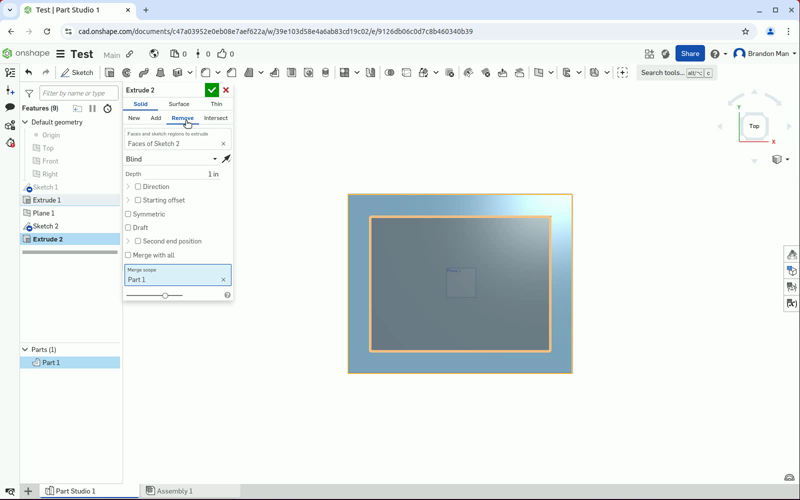
key(tab, 4)
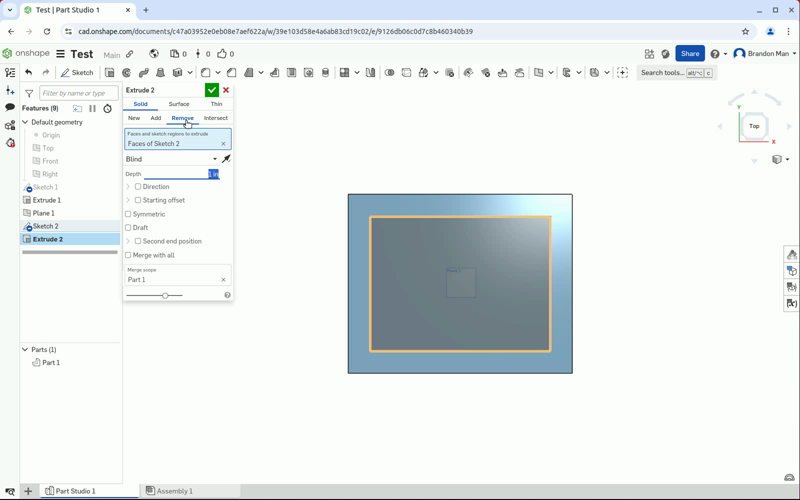
text(4.574)
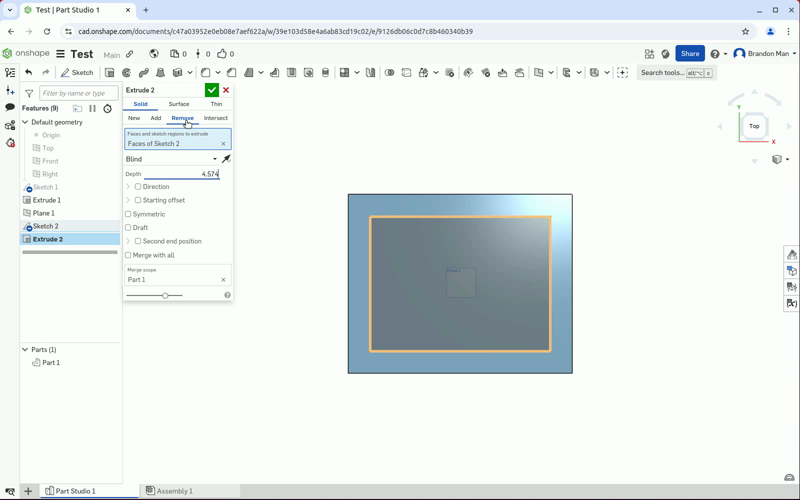
key(tab, 6)
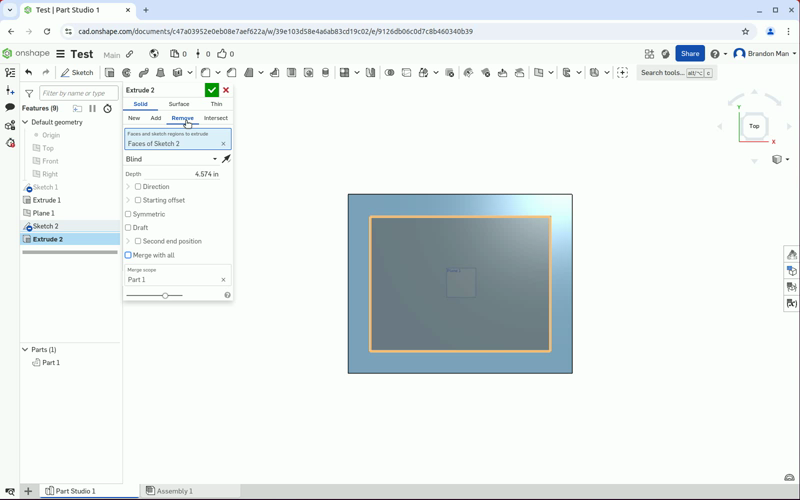
key(space)
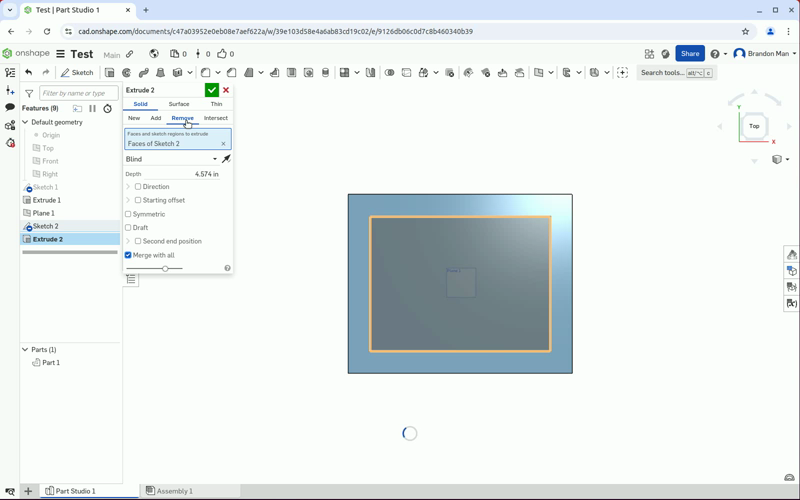
key(enter)
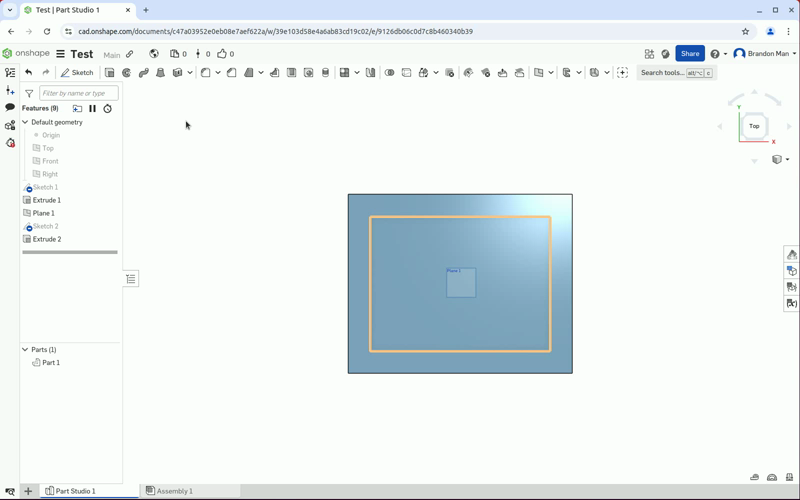
key(shift+h)
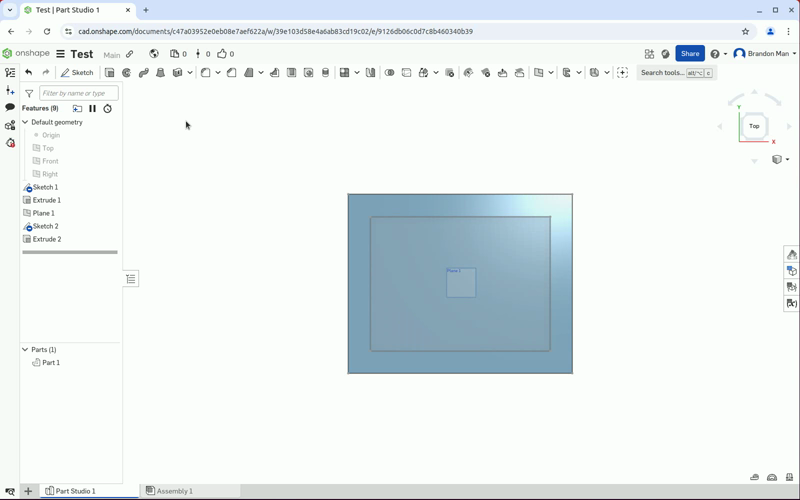
key(shift+h)
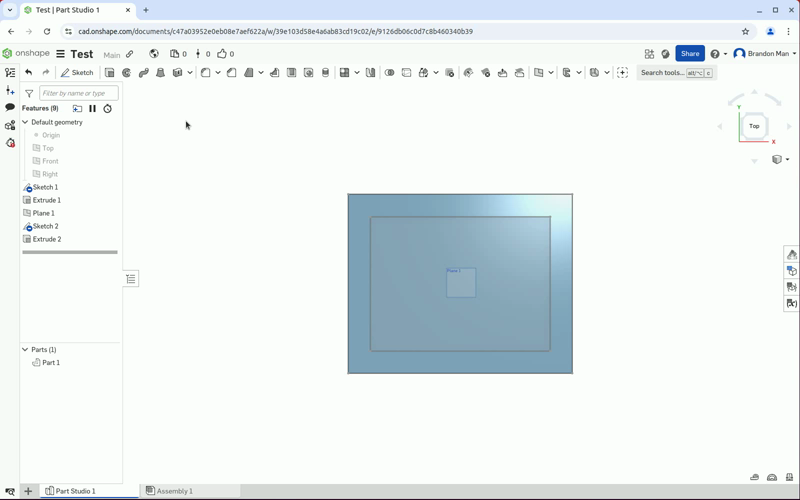
key(shift+7)
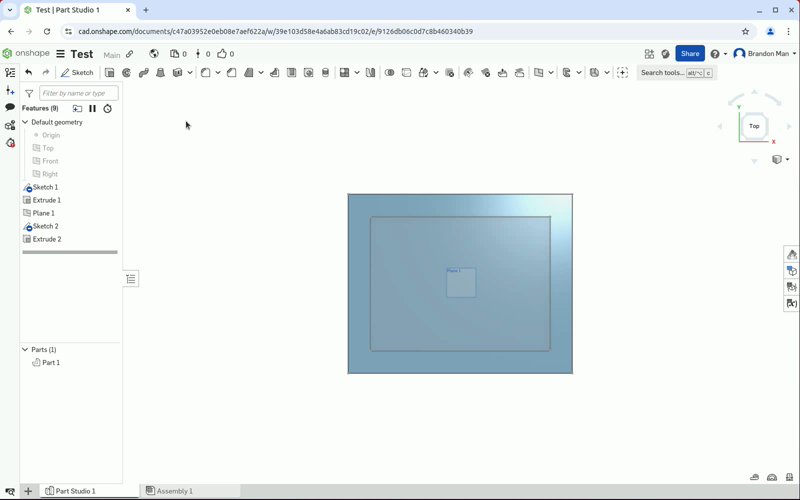
key(up, 3)
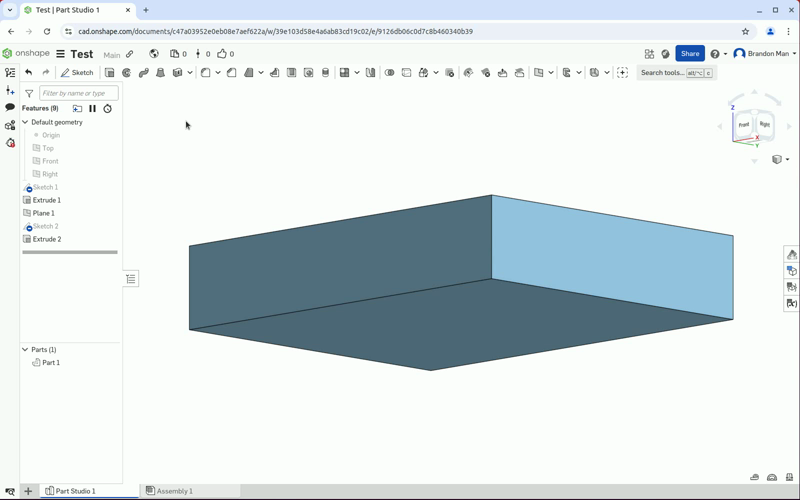
key(left, 3)
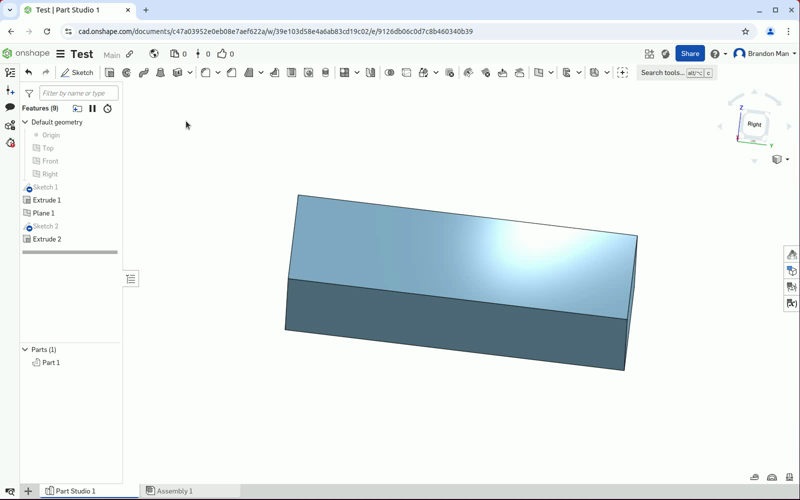
key(right, 3)
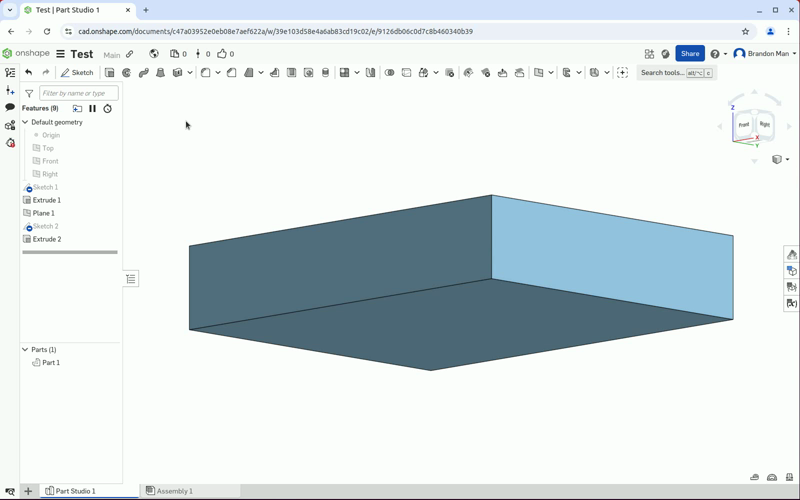
key(down, 3)
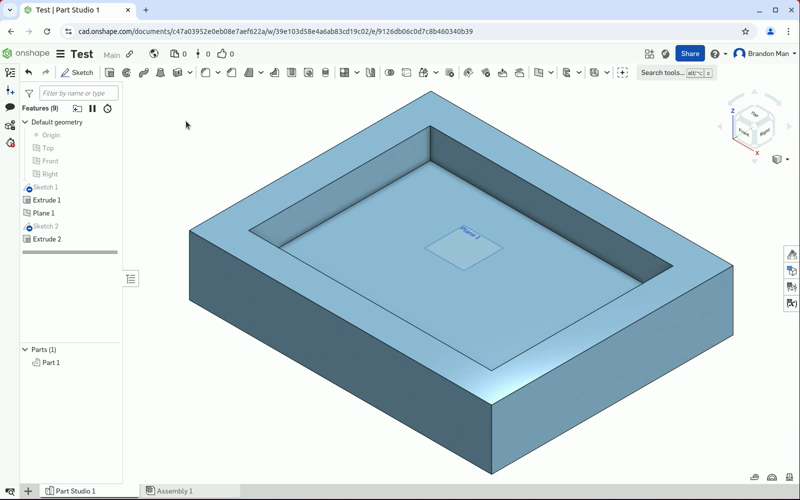
mouse_move(73, 189)
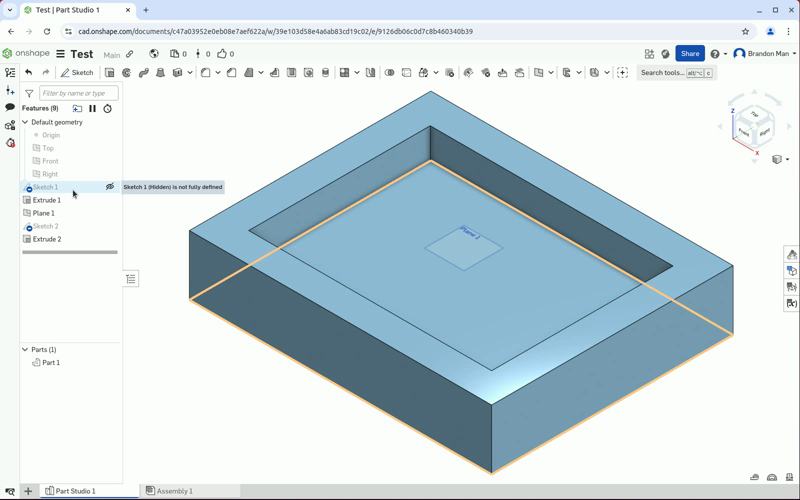
click(73, 189)